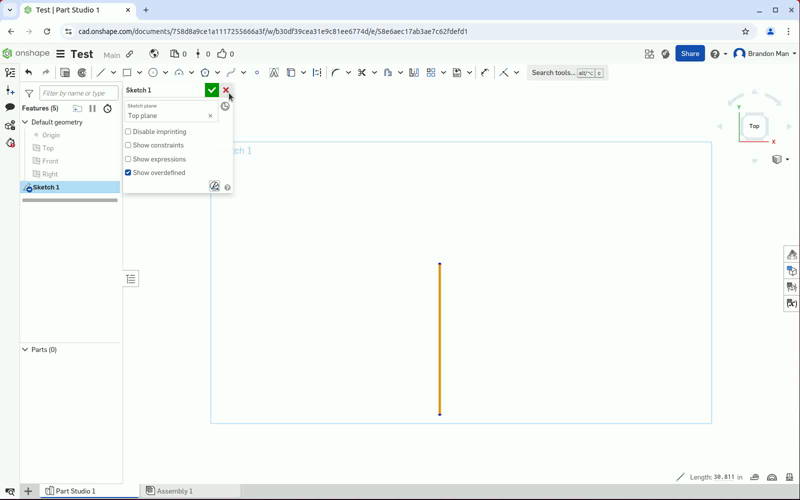
key(shift+h)
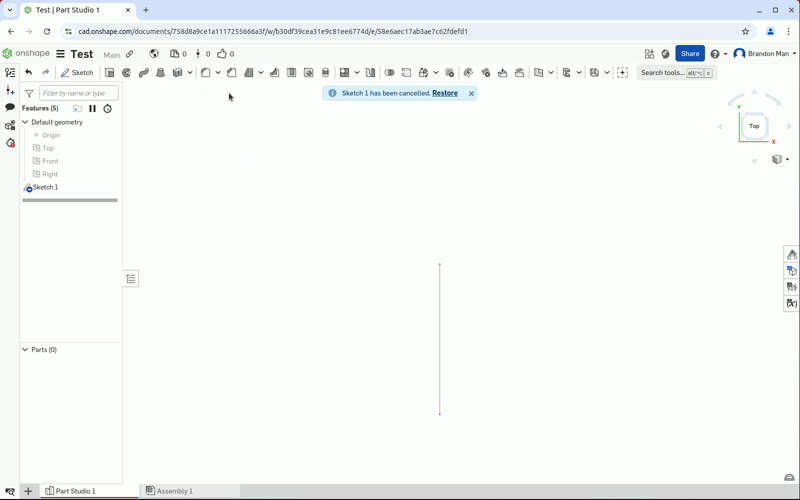
key(shift+s)
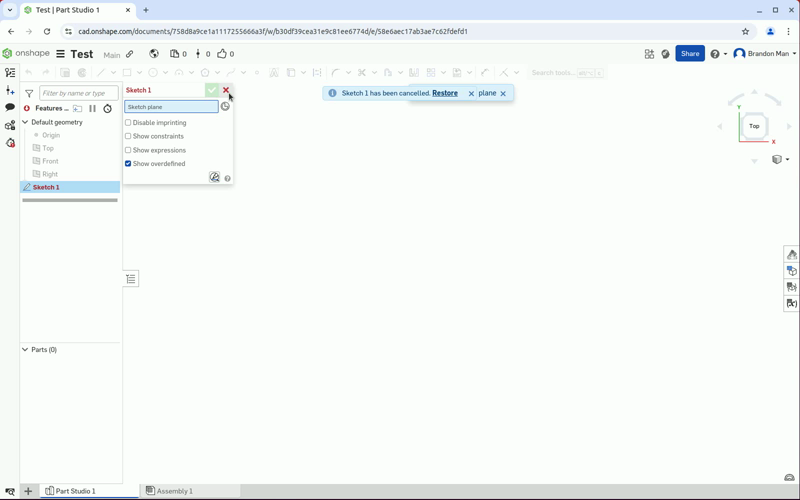
mouse_move(73, 150)
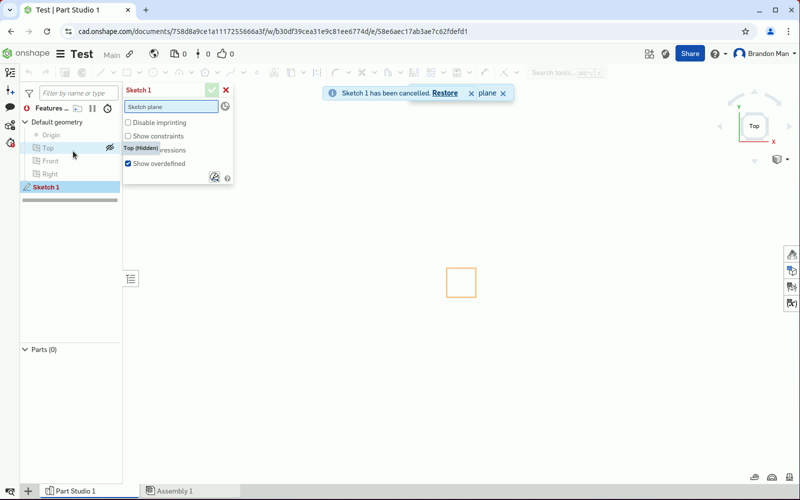
click(73, 150)
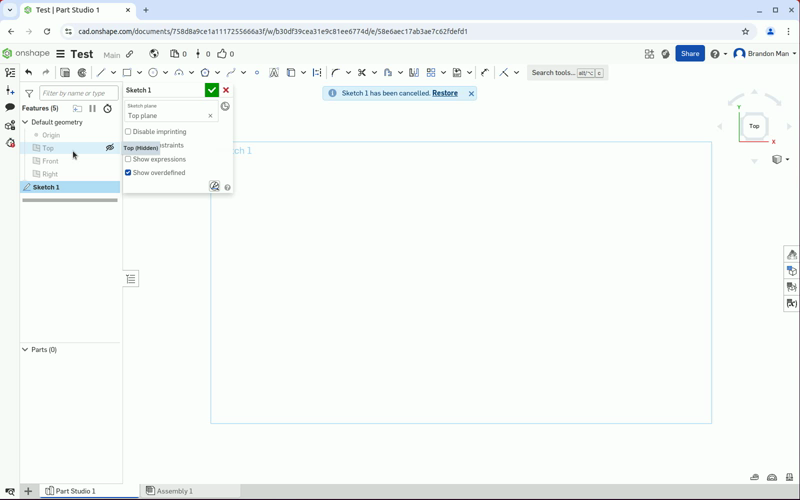
mouse_move(73, 352)
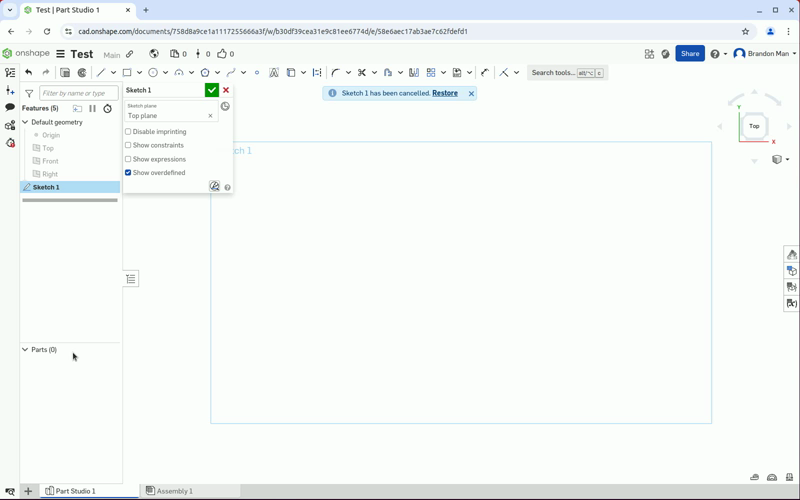
key(y)
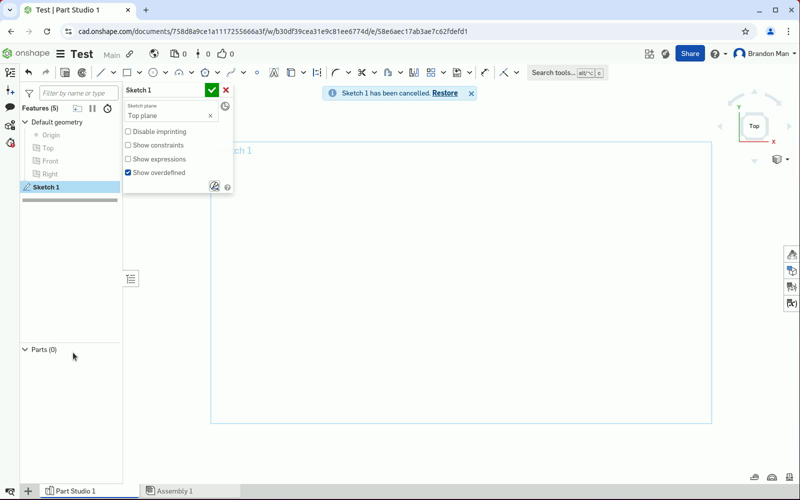
key(l)
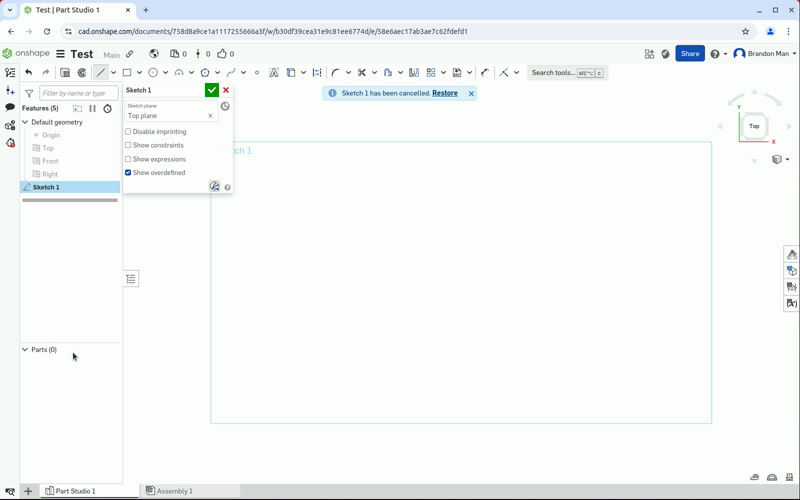
key_down(shift)
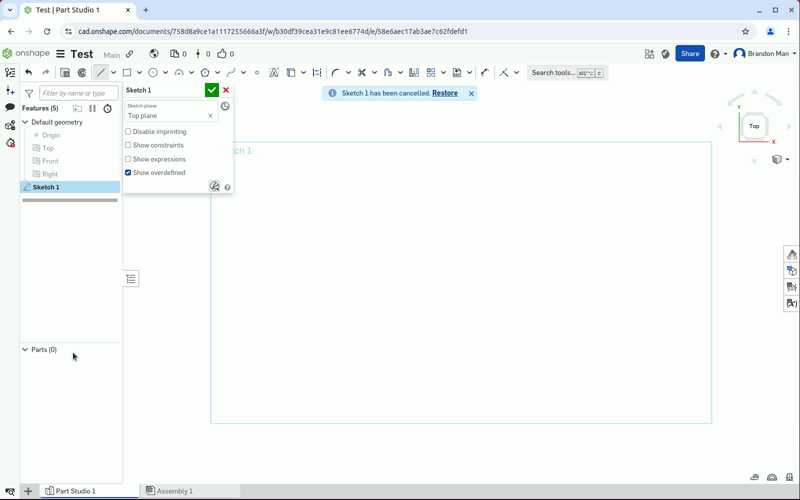
mouse_move(399, 306)
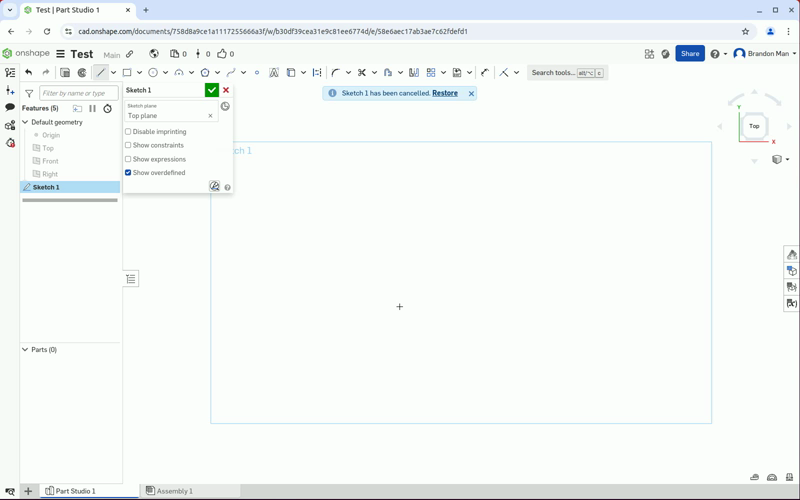
click(399, 306)
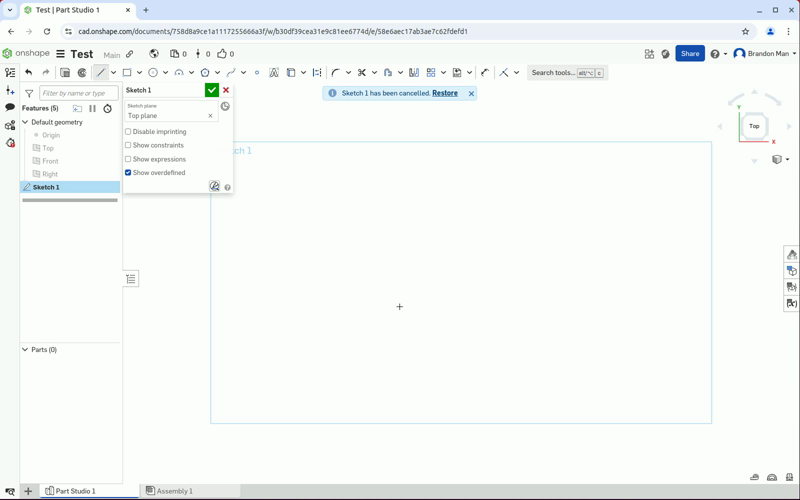
key_up(shift)
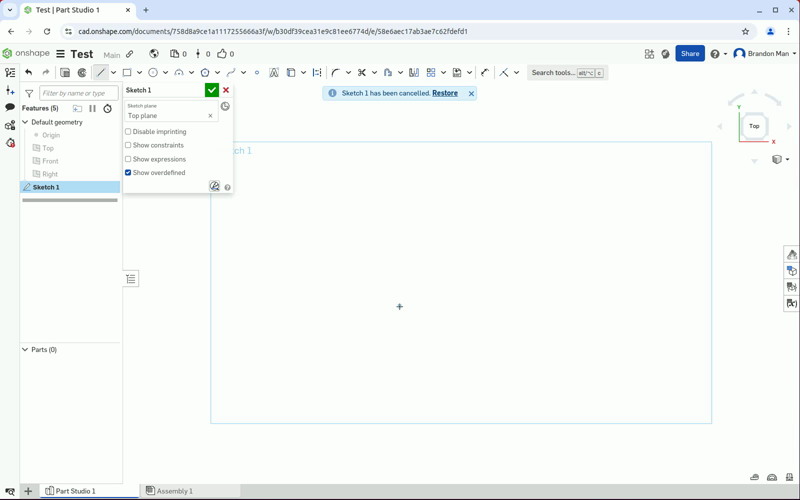
key_down(shift)
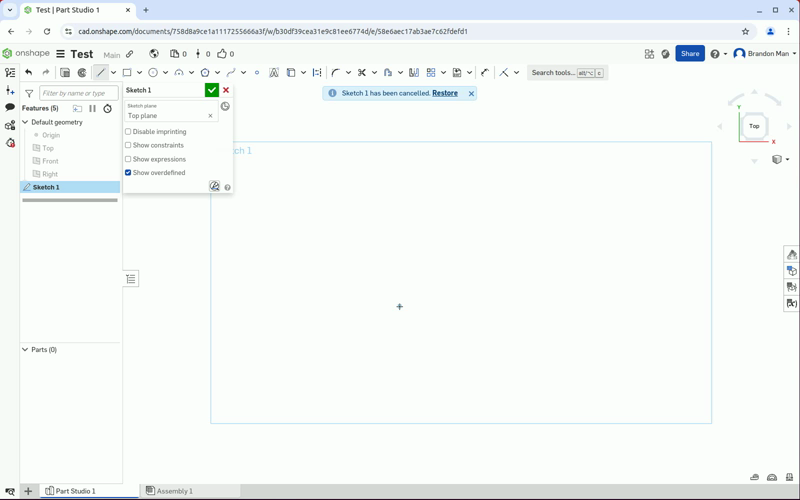
mouse_move(521, 306)
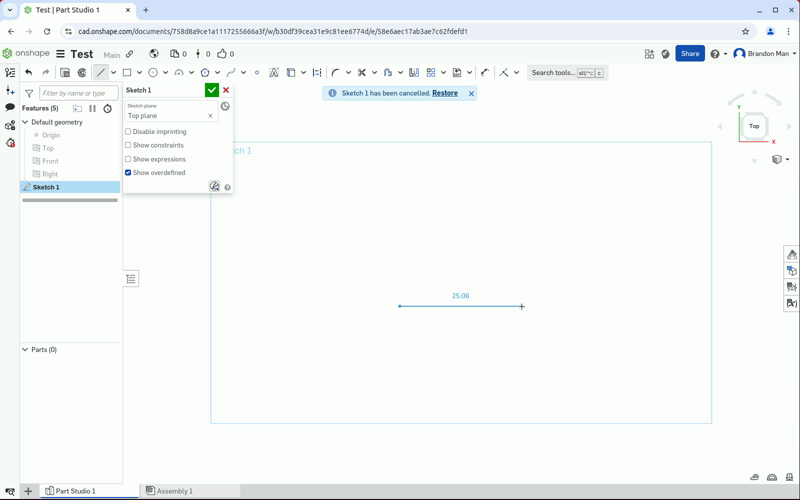
click(521, 306)
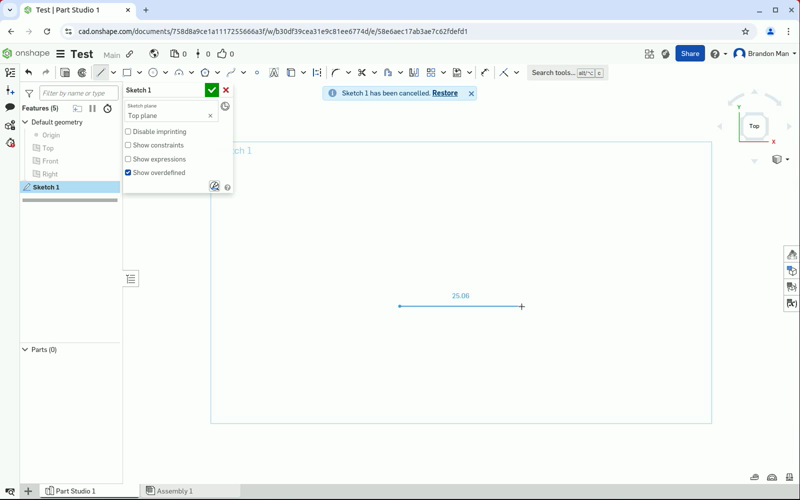
key_up(shift)
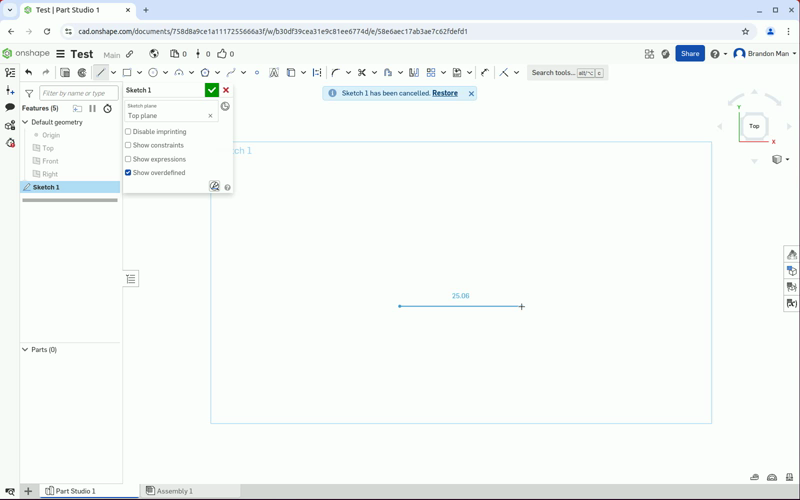
key_down(shift)
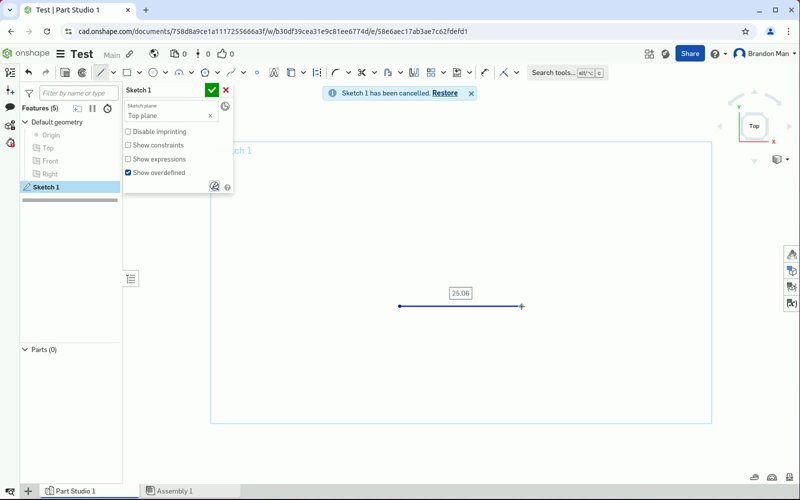
mouse_move(551, 306)
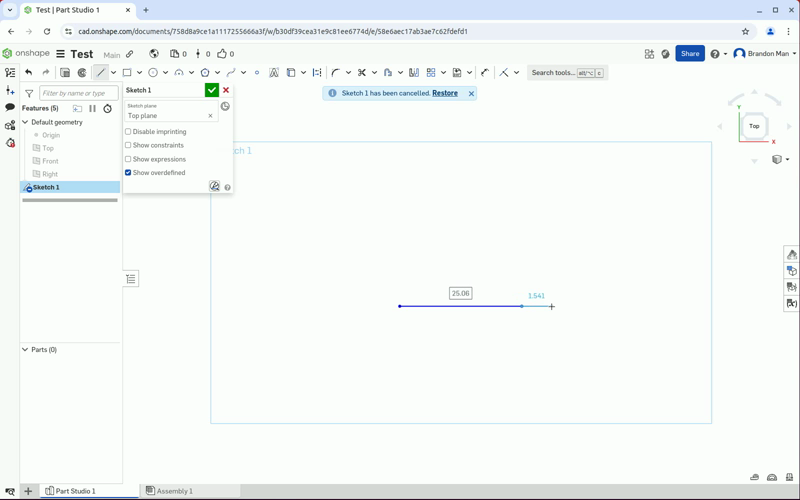
mouse_move(521, 258)
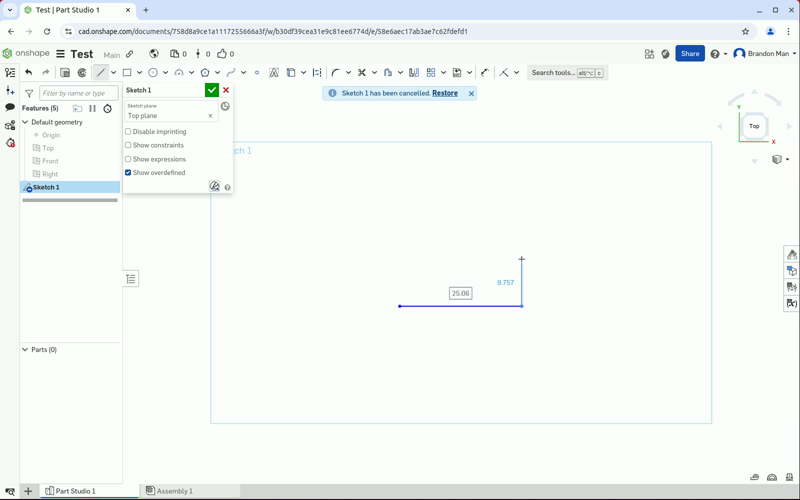
click(521, 258)
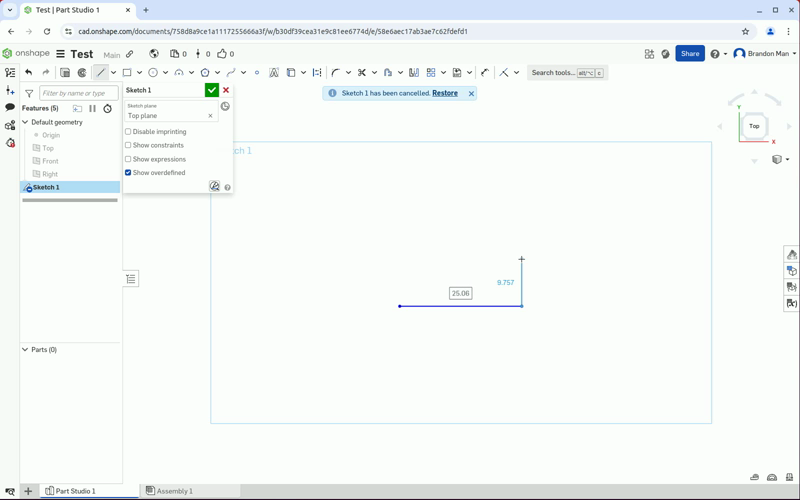
key_up(shift)
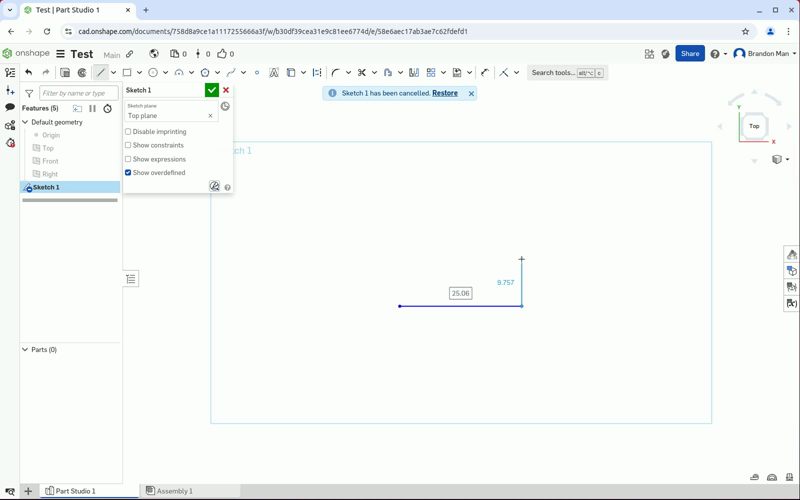
key_down(shift)
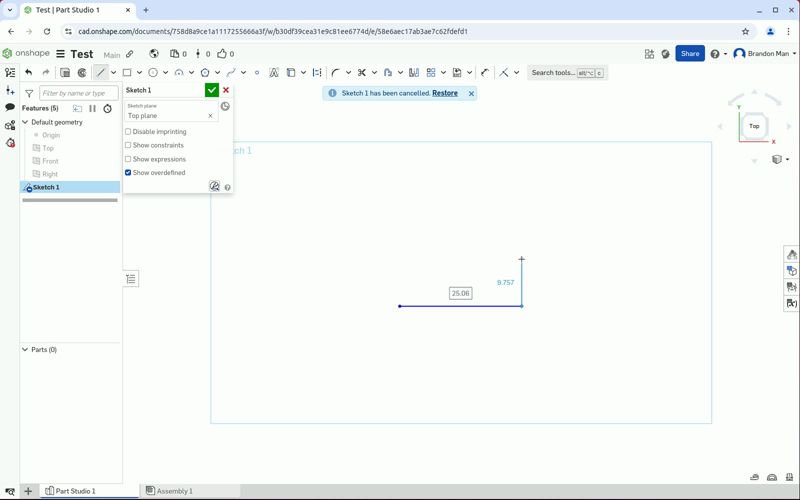
mouse_move(399, 258)
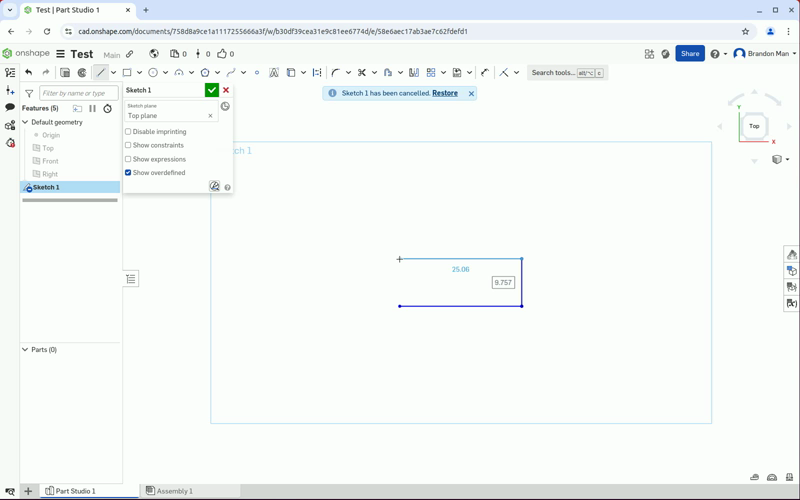
click(399, 258)
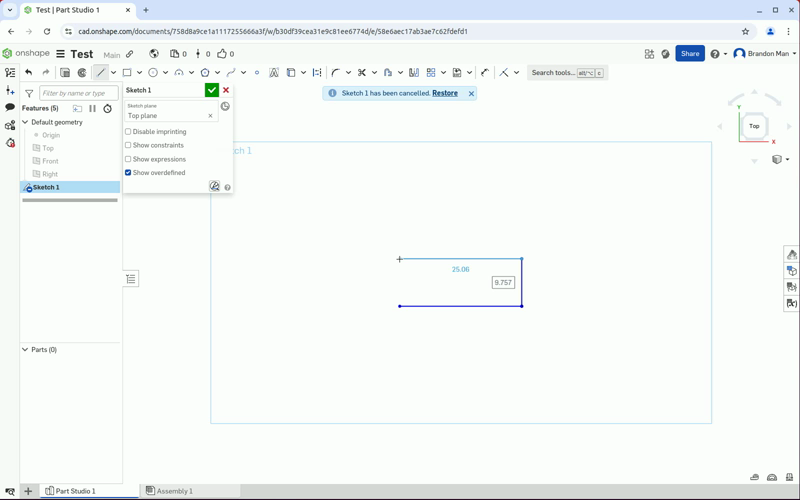
key_up(shift)
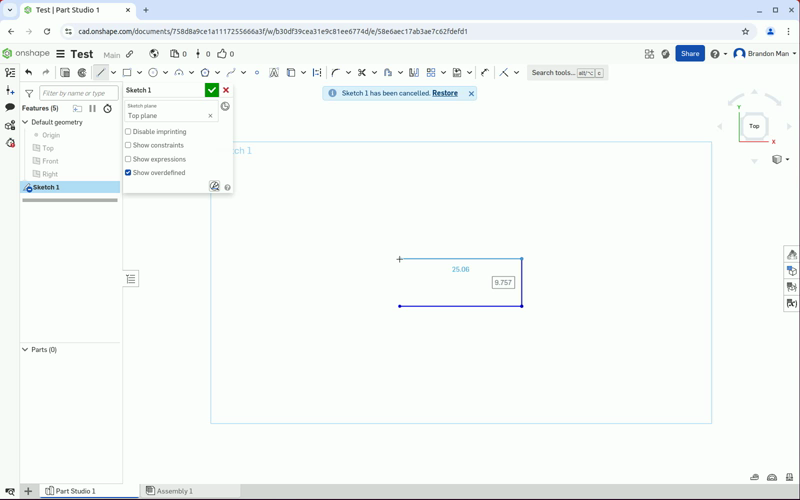
mouse_move(429, 258)
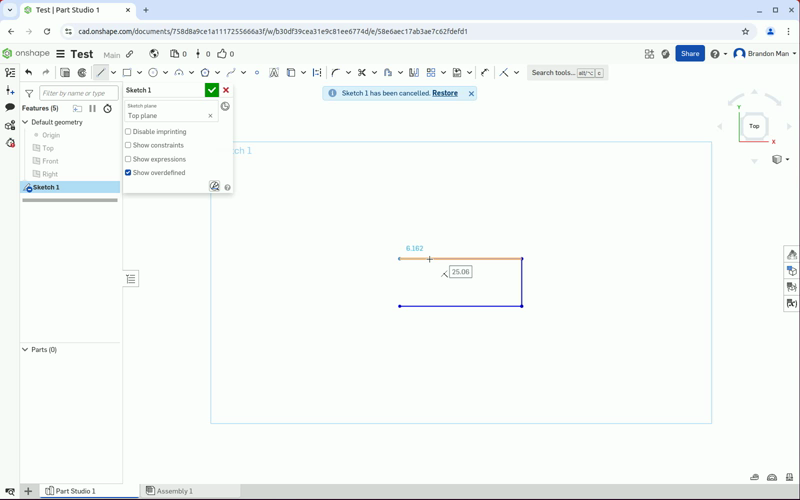
key_down(shift)
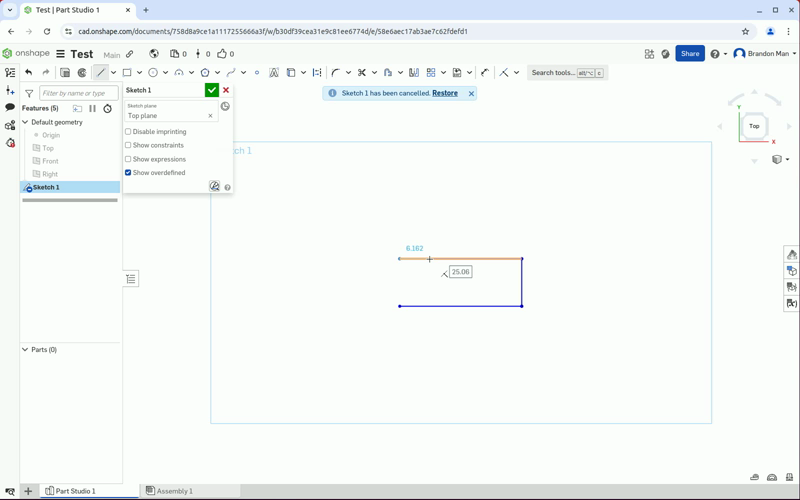
mouse_move(399, 306)
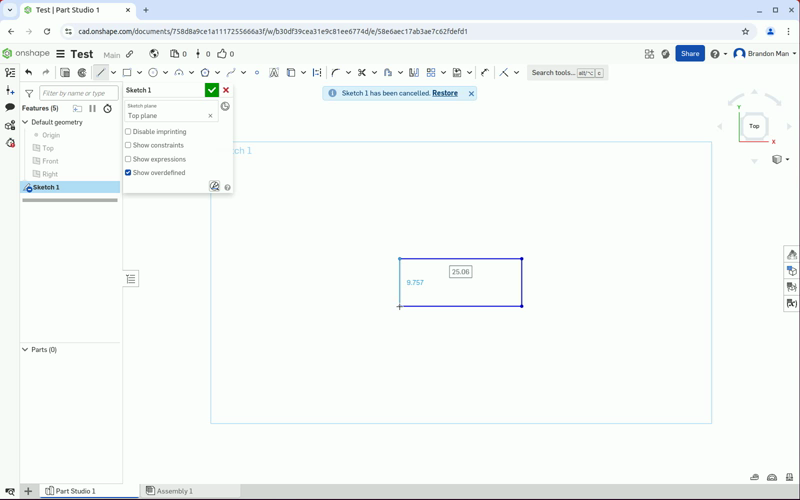
key_up(shift)
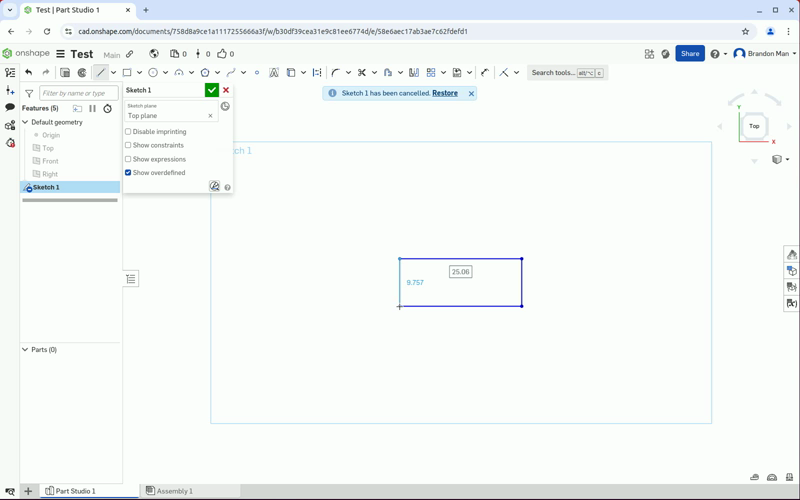
click(399, 306)
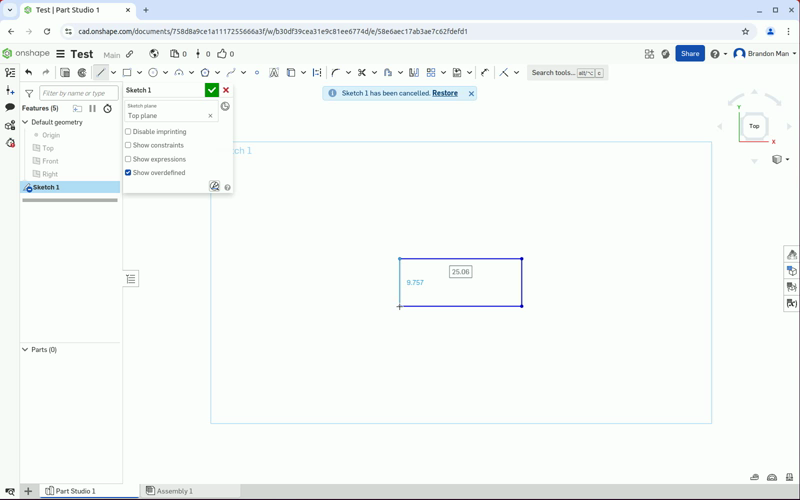
key(esc)
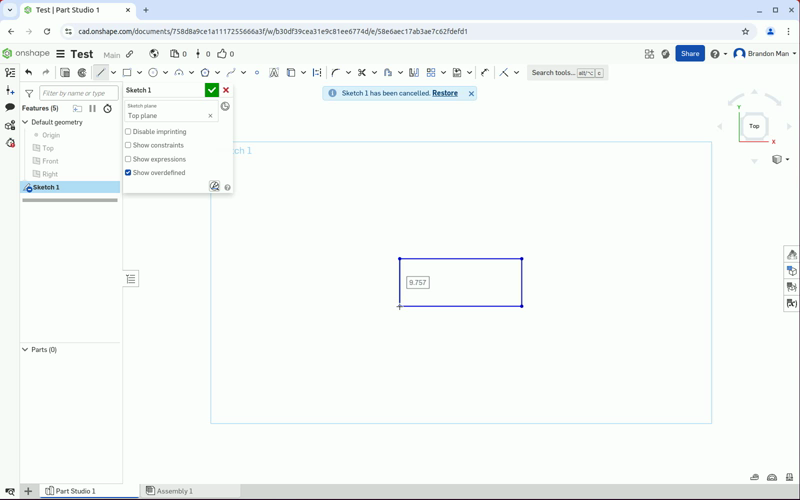
mouse_move(515, 281)
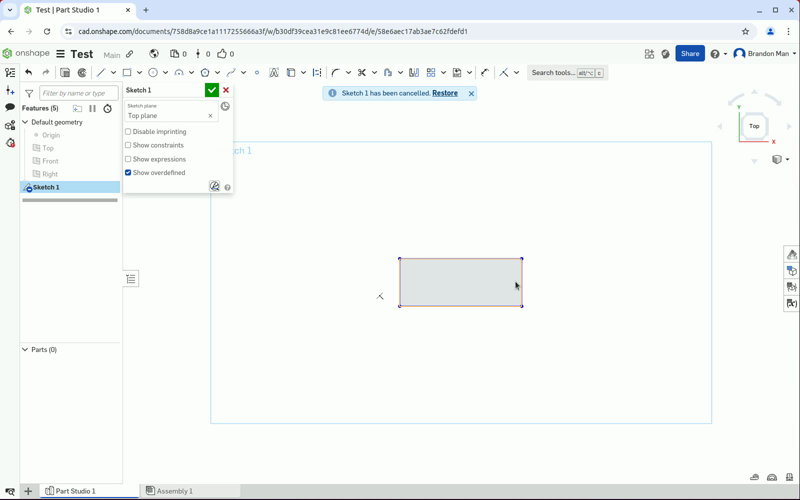
click(515, 281)
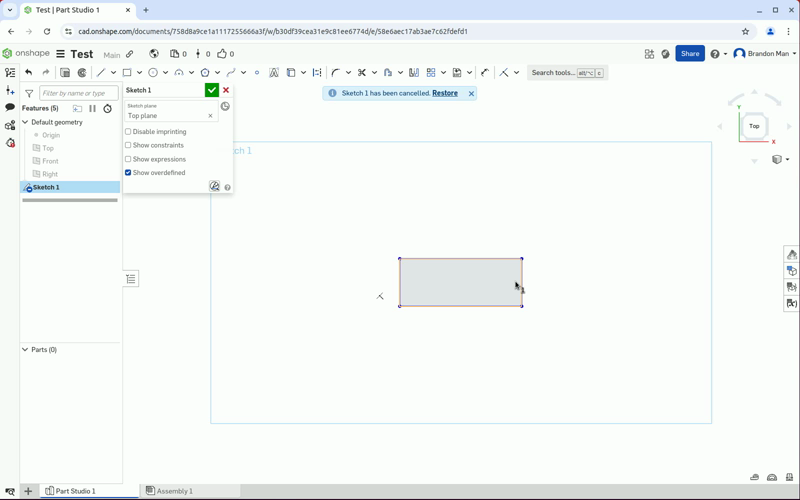
mouse_move(73, 352)
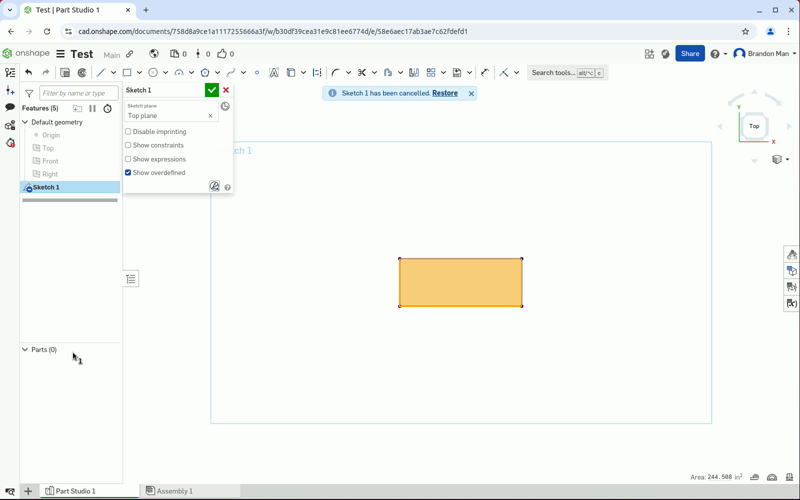
key(shift+y)
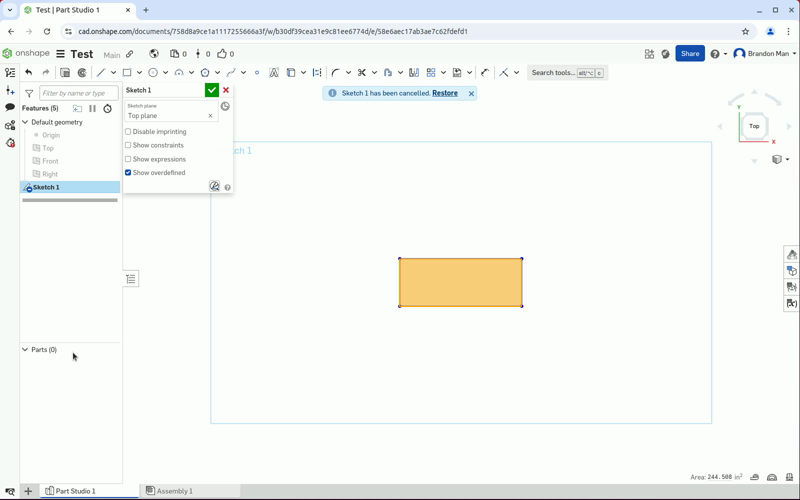
key(shift+e)
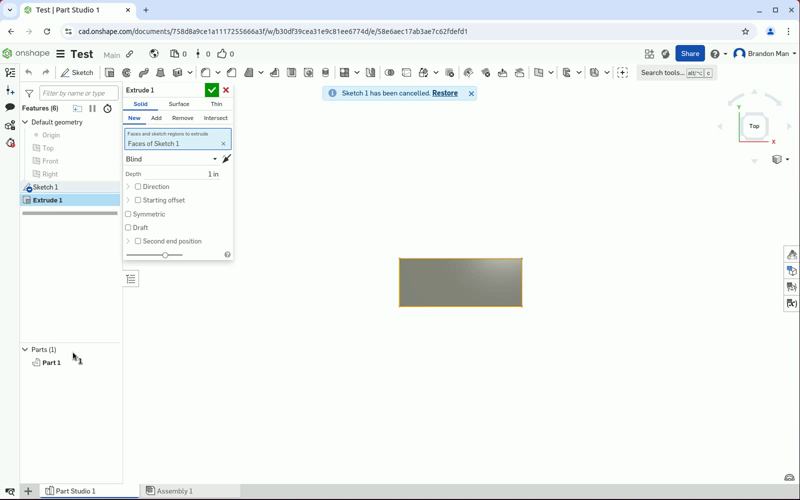
mouse_move(143, 106)
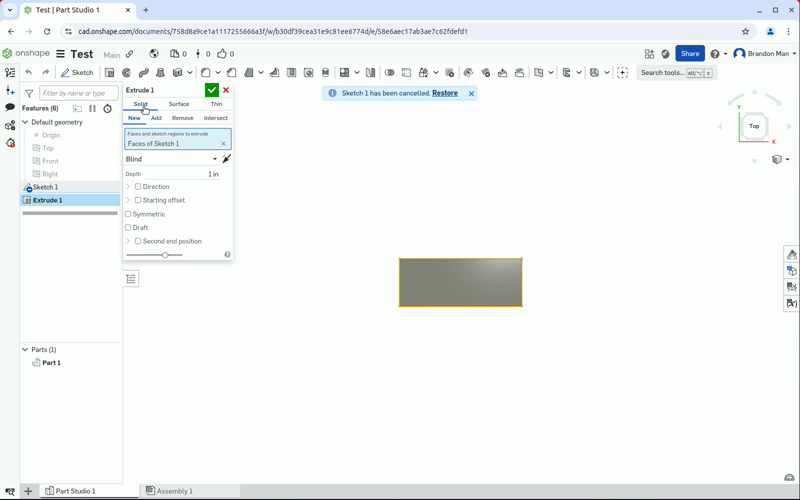
click(143, 106)
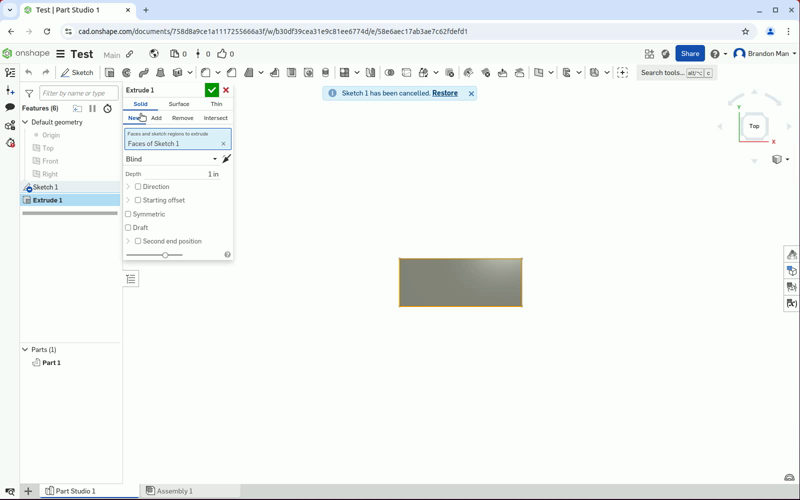
mouse_move(137, 120)
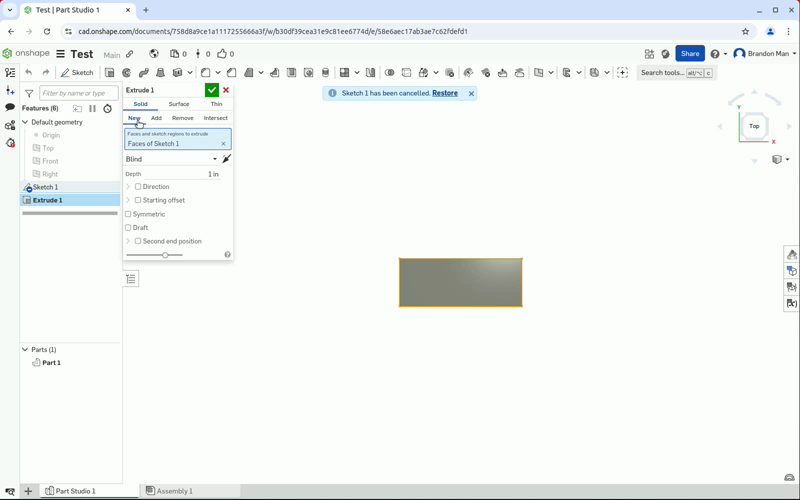
click(137, 120)
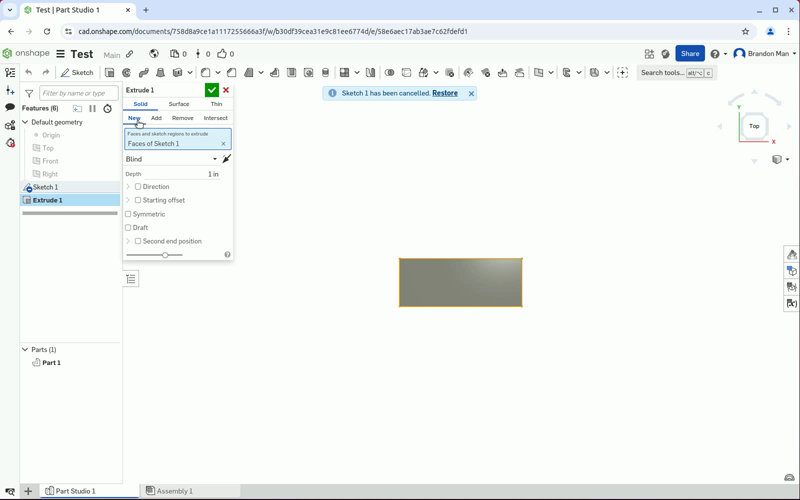
key(tab, 4)
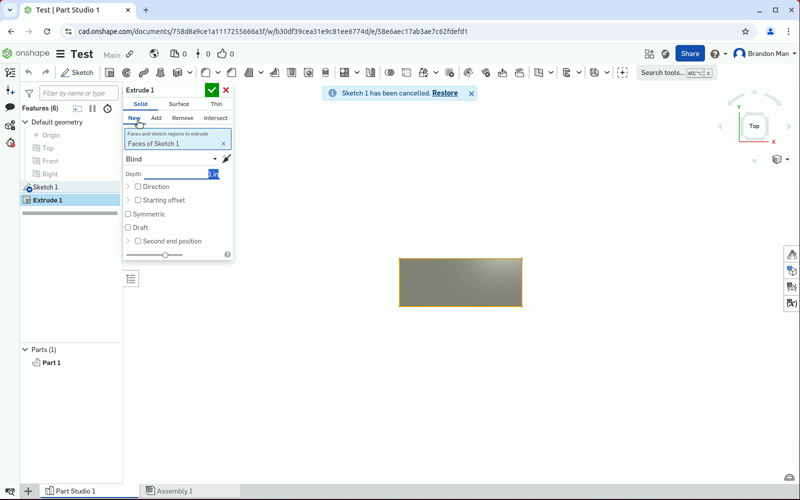
text(23.108)
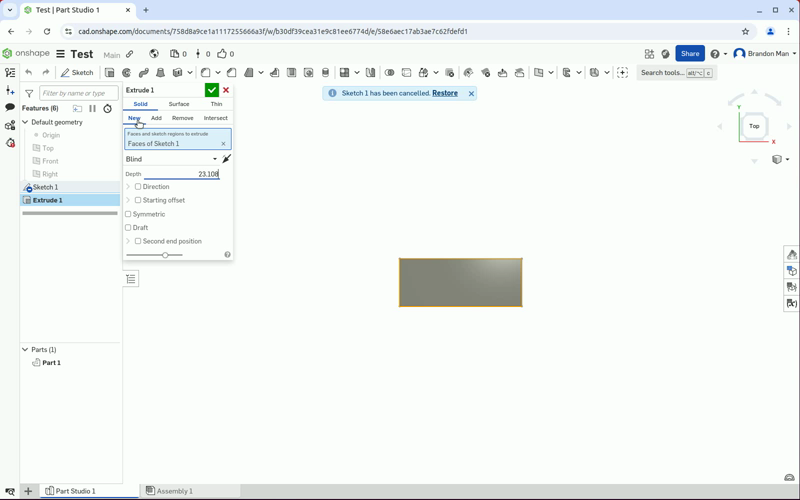
key(enter)
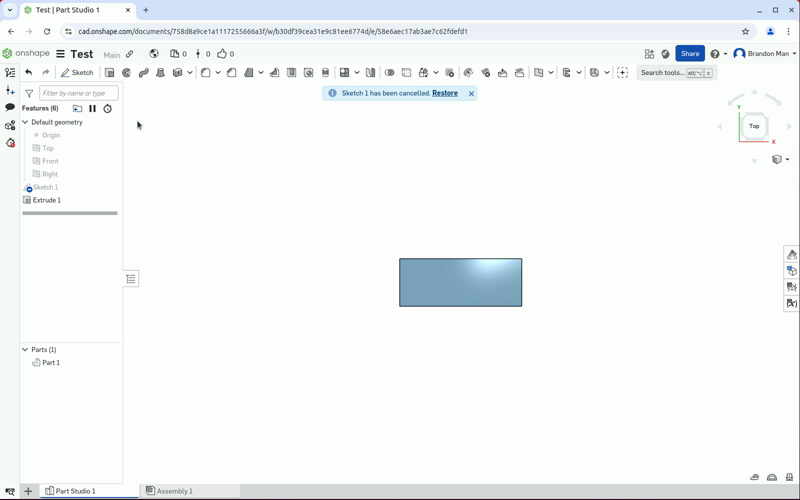
key(shift+h)
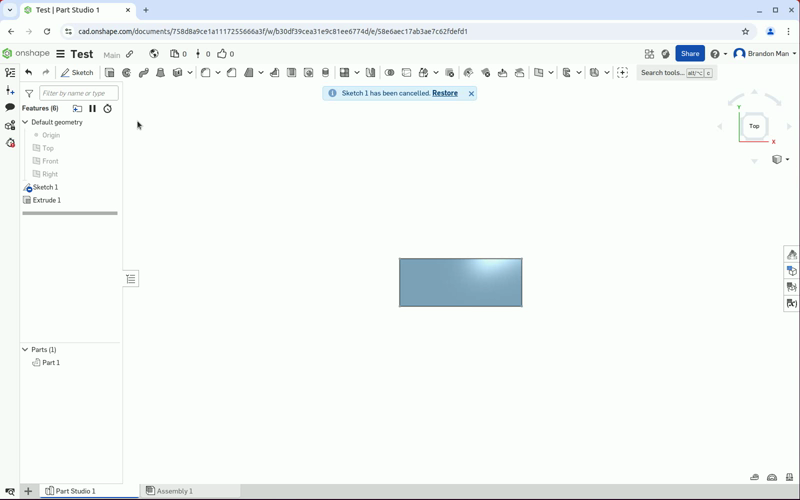
key(shift+h)
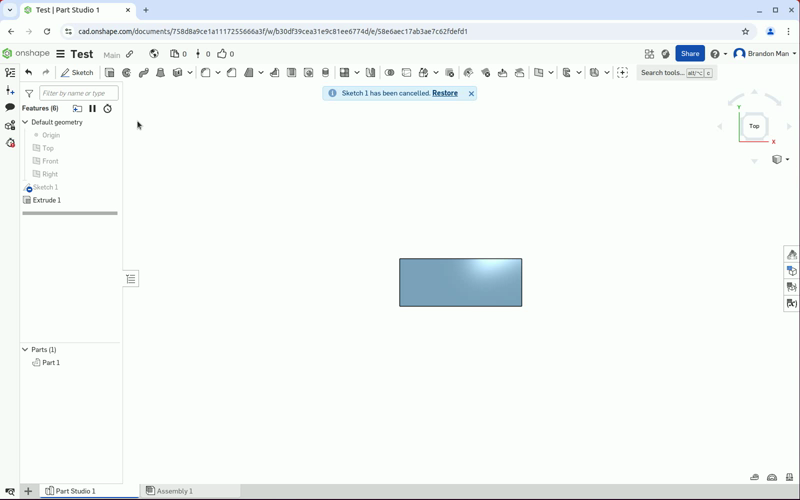
mouse_move(73, 189)
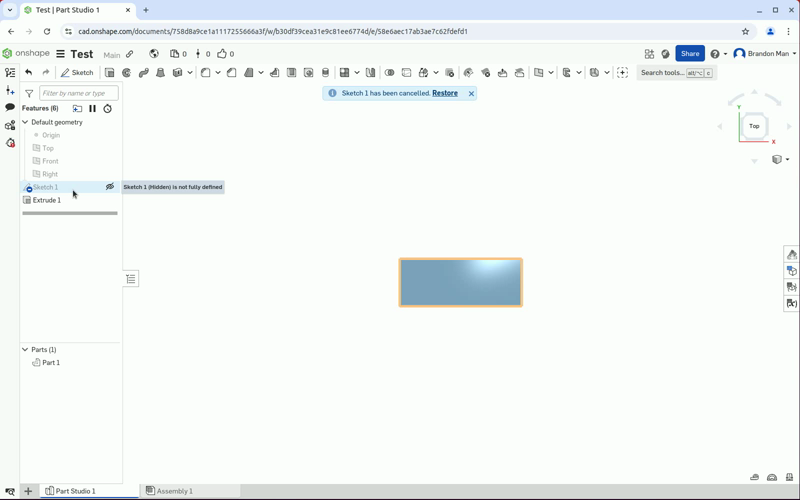
click(73, 189)
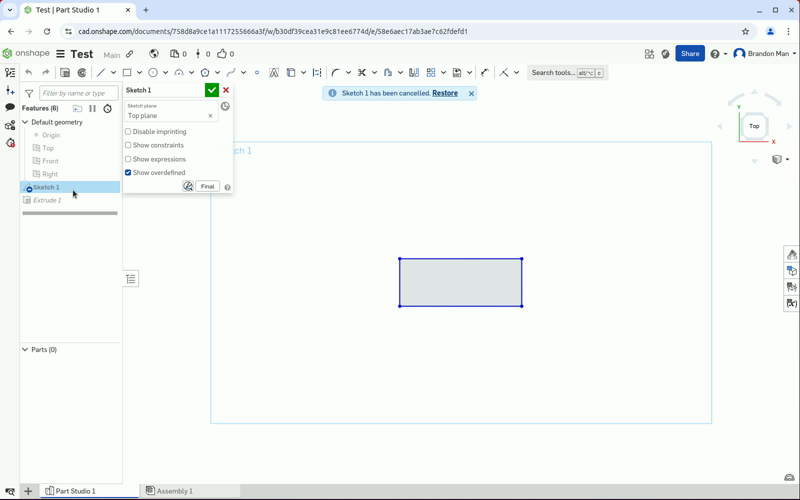
mouse_move(229, 92)
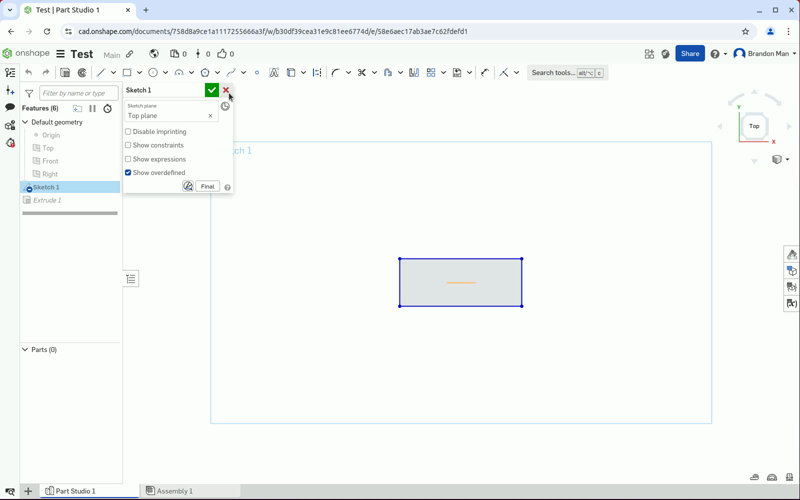
click(229, 92)
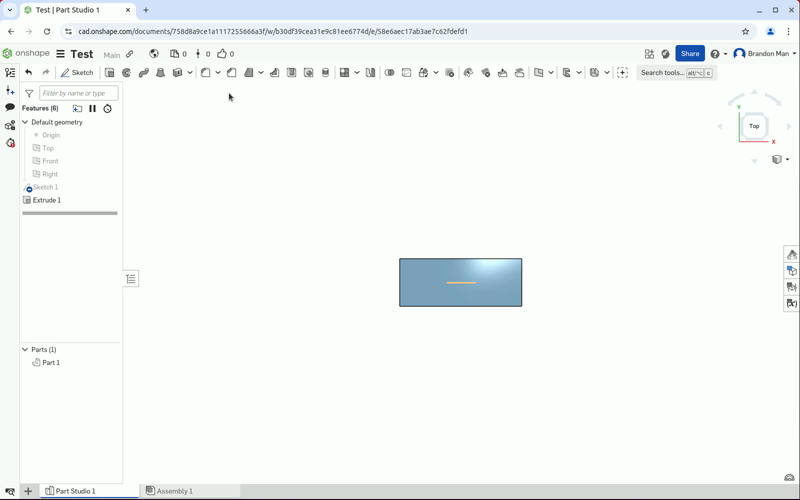
mouse_move(541, 75)
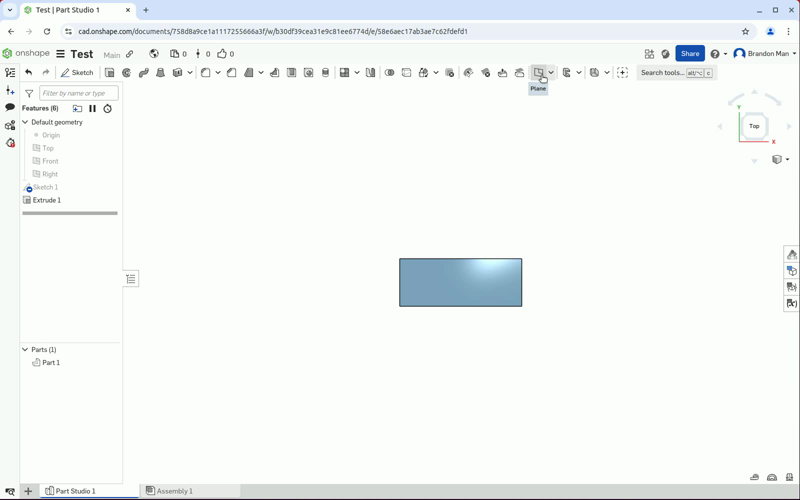
click(541, 75)
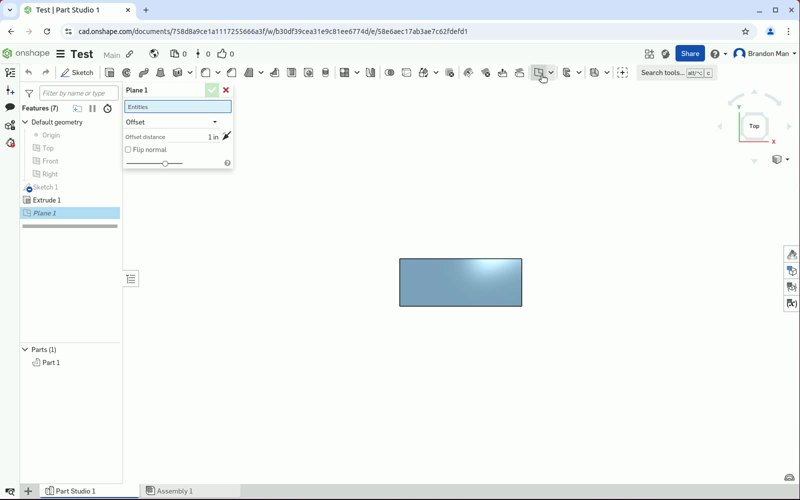
mouse_move(73, 150)
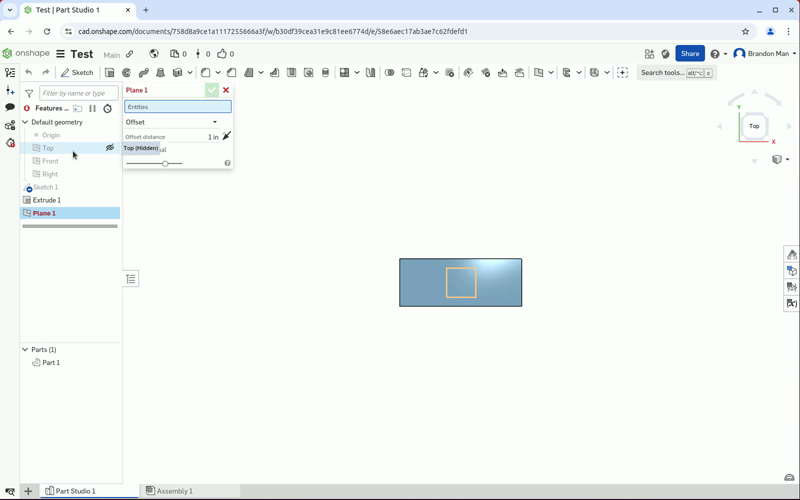
click(73, 150)
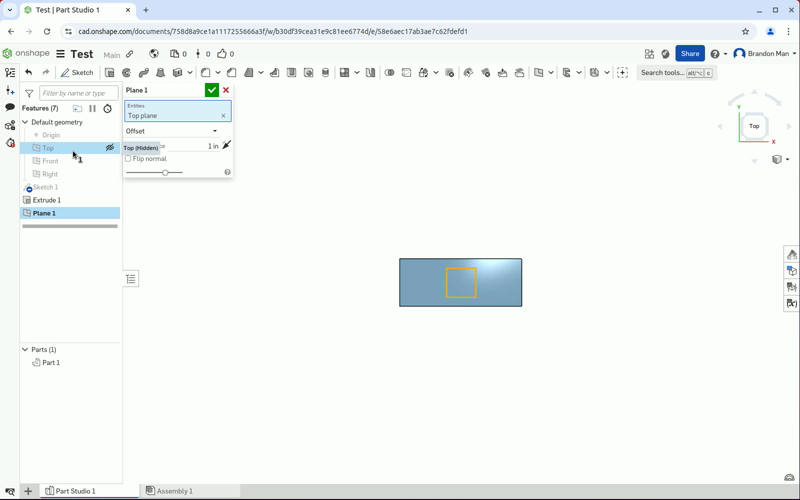
key(tab, 2)
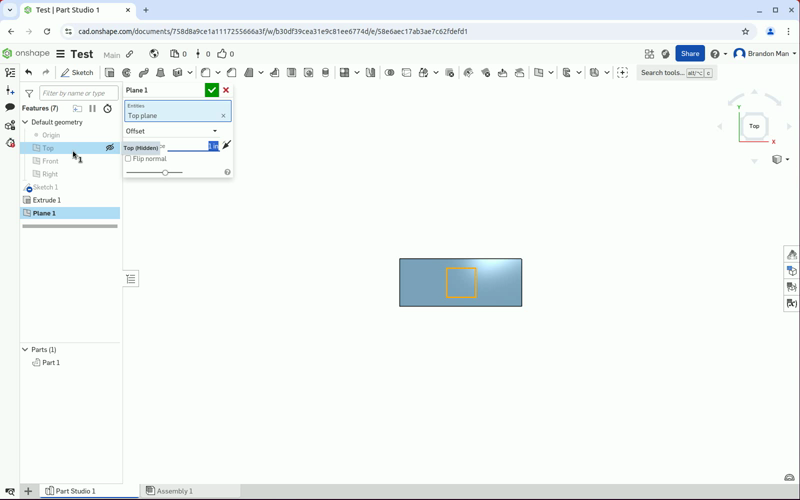
text(23.108)
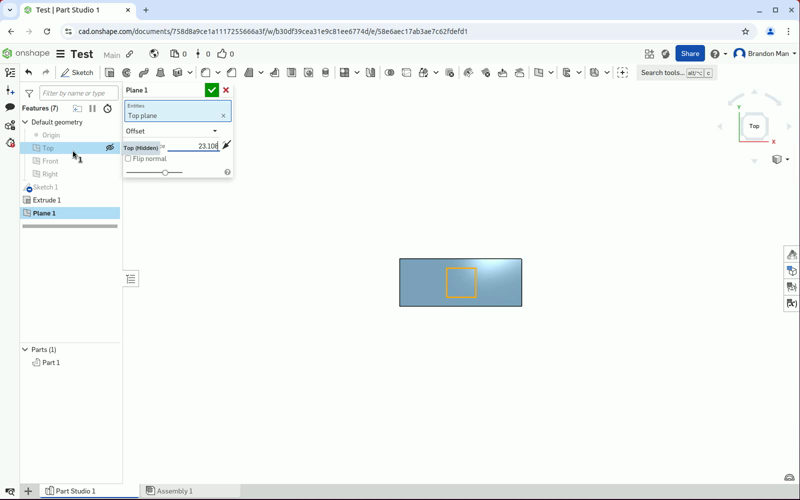
key(enter, 2)
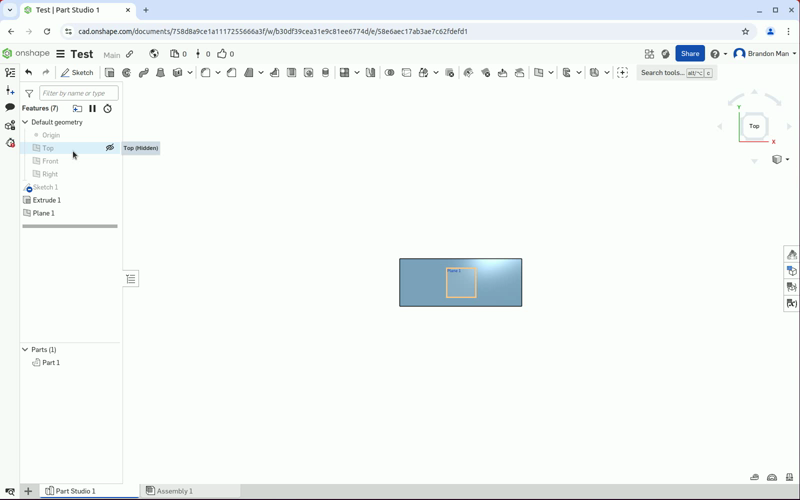
key(shift+s)
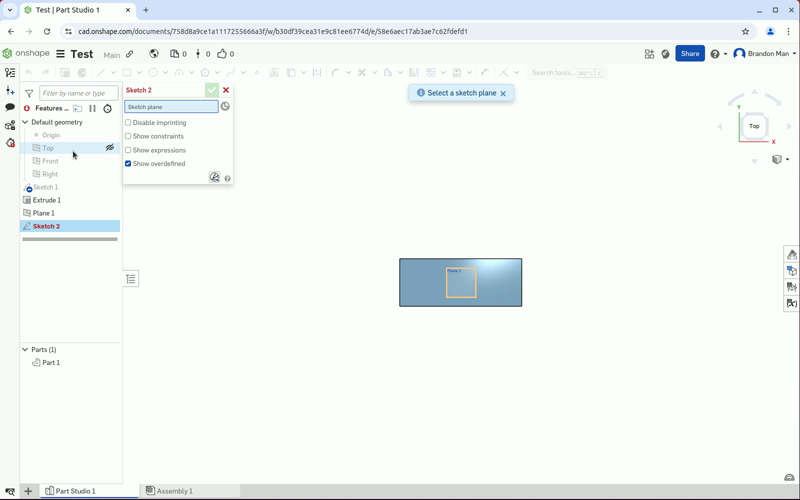
mouse_move(73, 215)
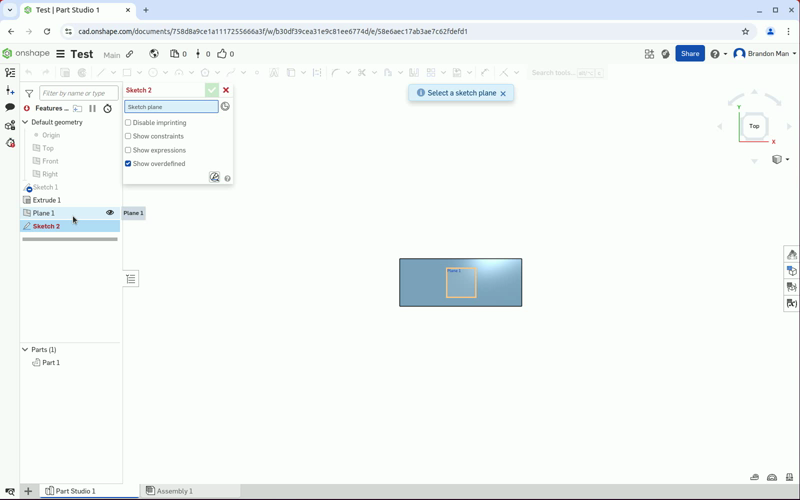
click(73, 215)
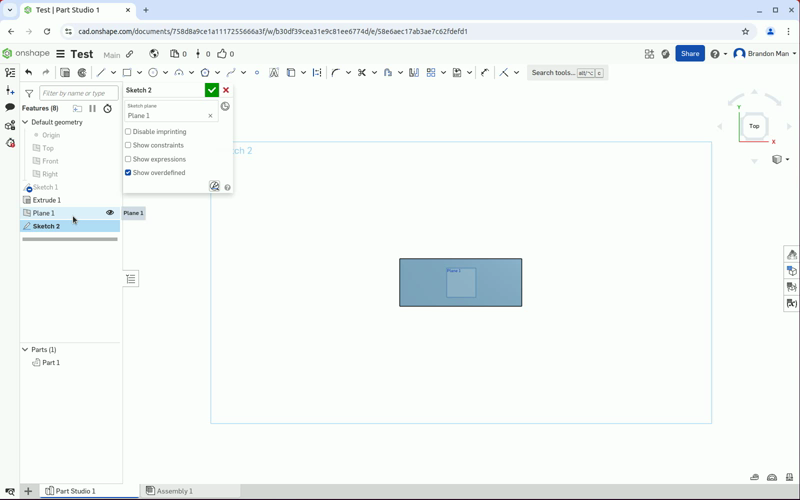
mouse_move(73, 352)
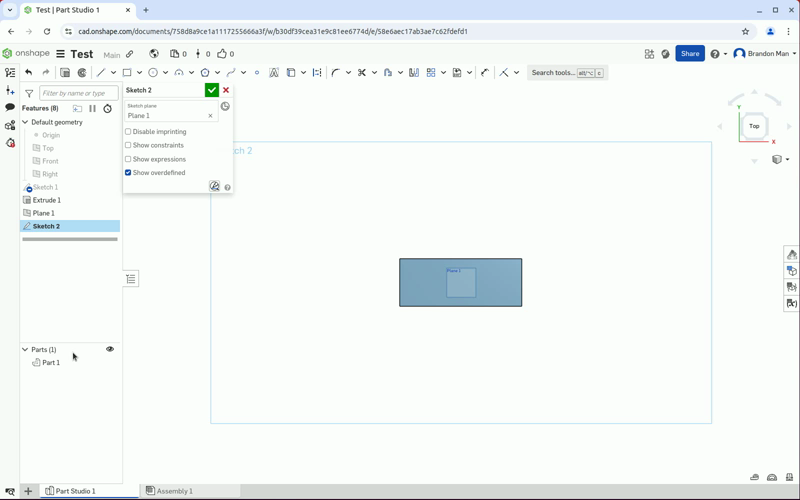
key(y)
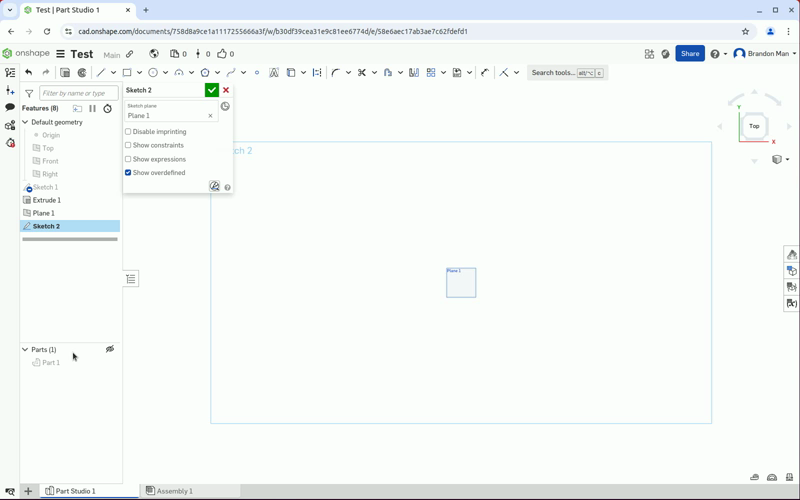
key(l)
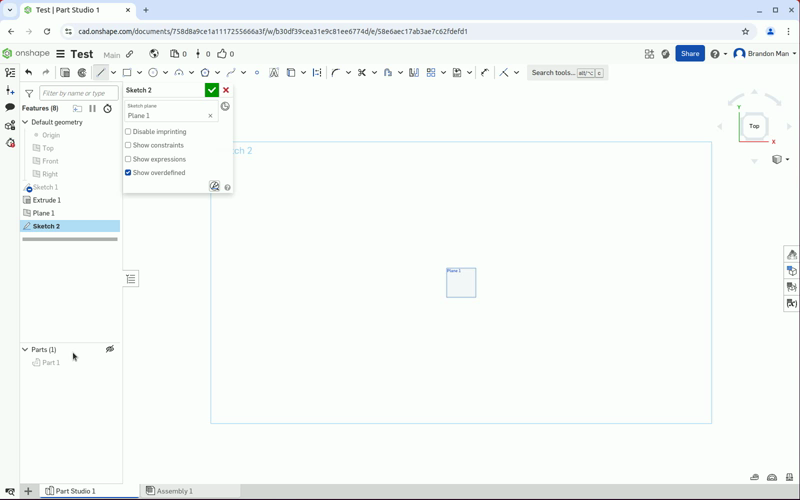
key_down(shift)
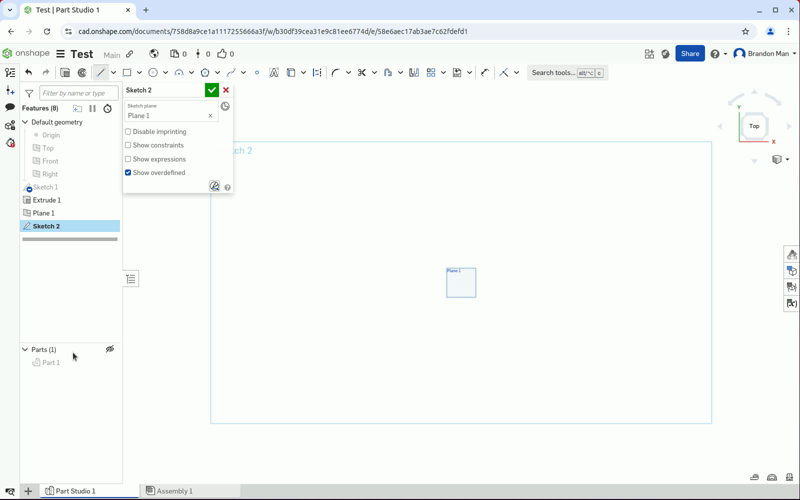
mouse_move(407, 286)
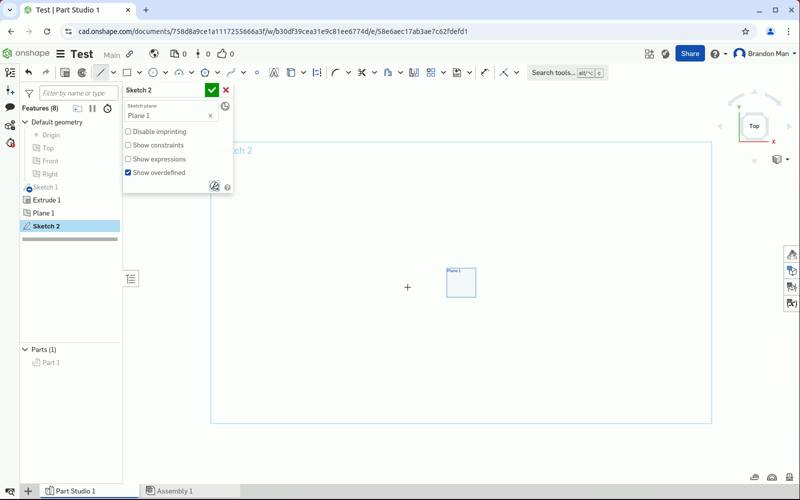
click(407, 286)
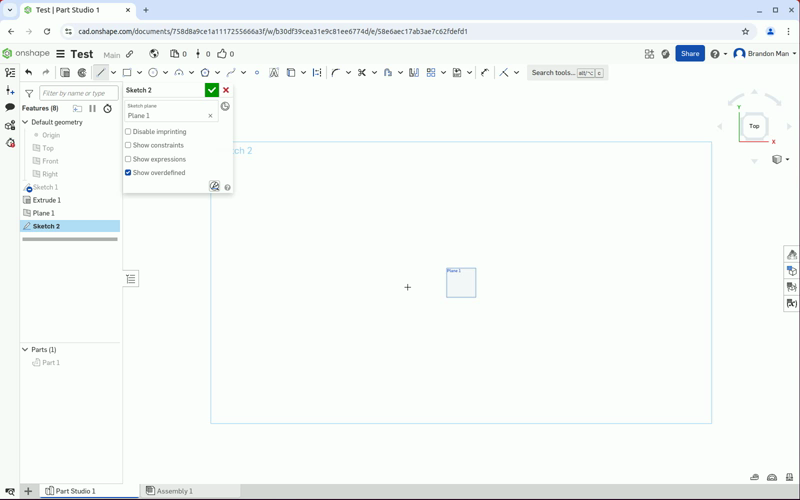
key_up(shift)
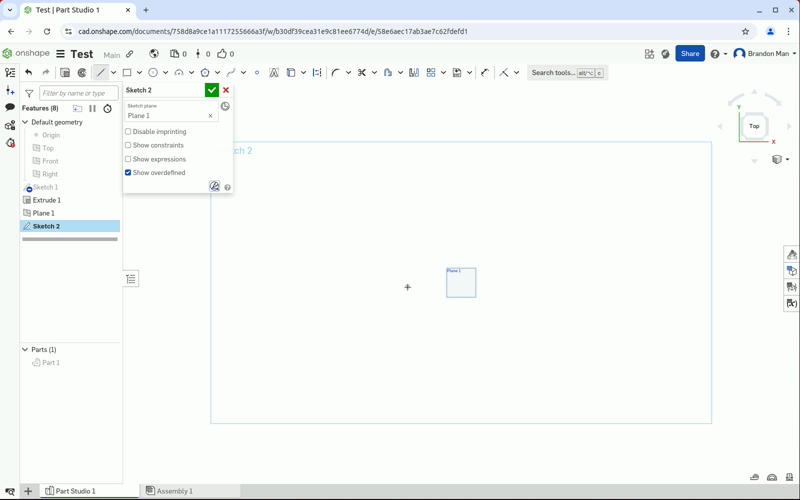
key_down(shift)
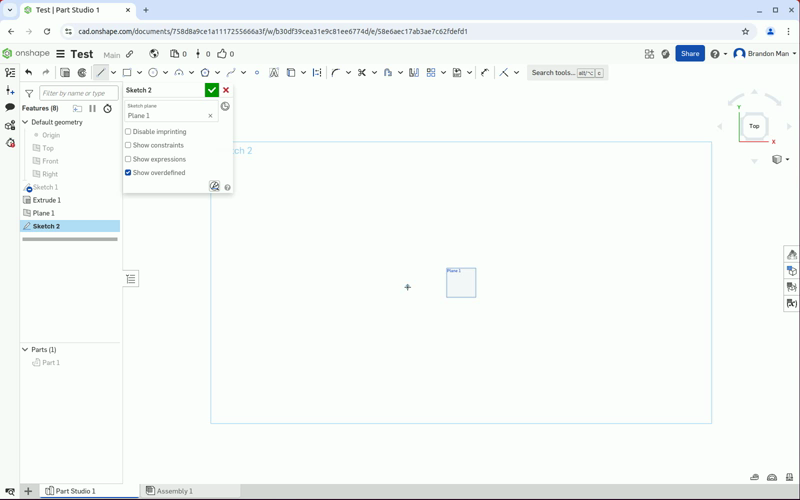
mouse_move(513, 286)
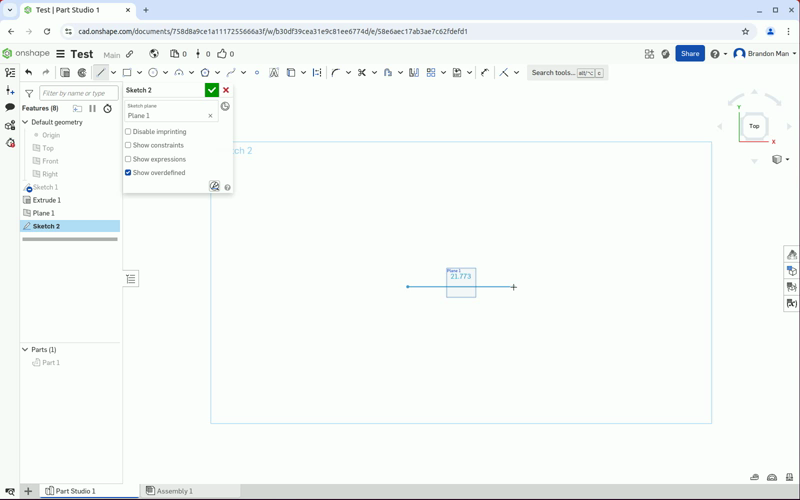
click(513, 286)
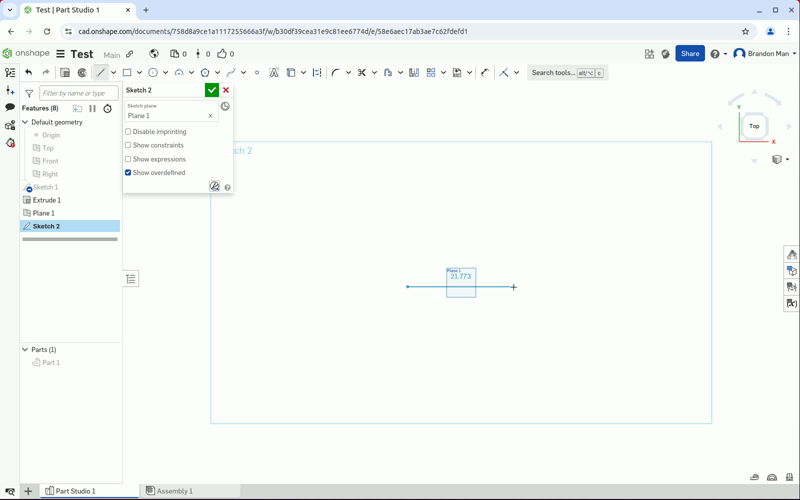
key_up(shift)
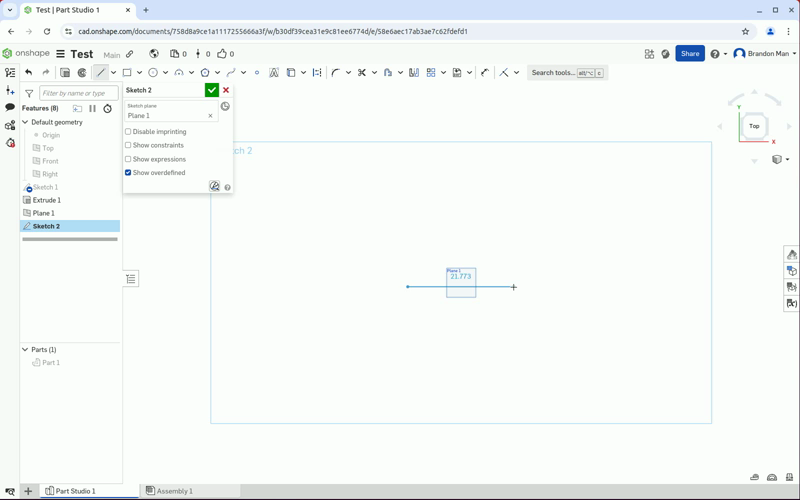
key_down(shift)
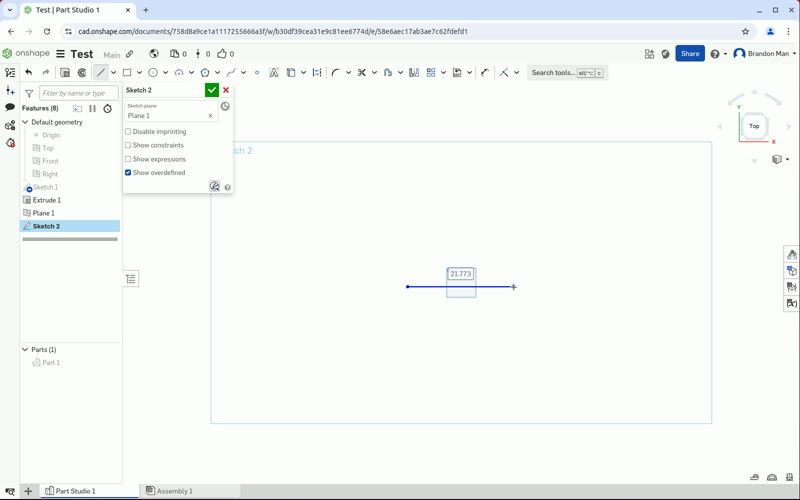
mouse_move(543, 286)
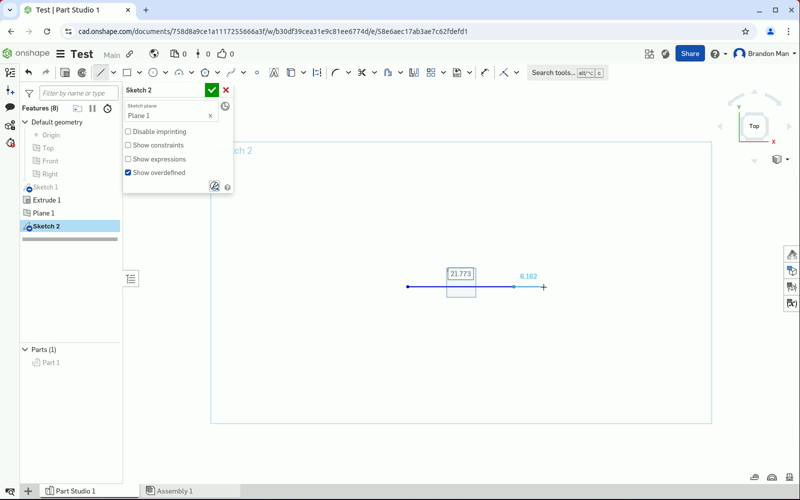
mouse_move(513, 267)
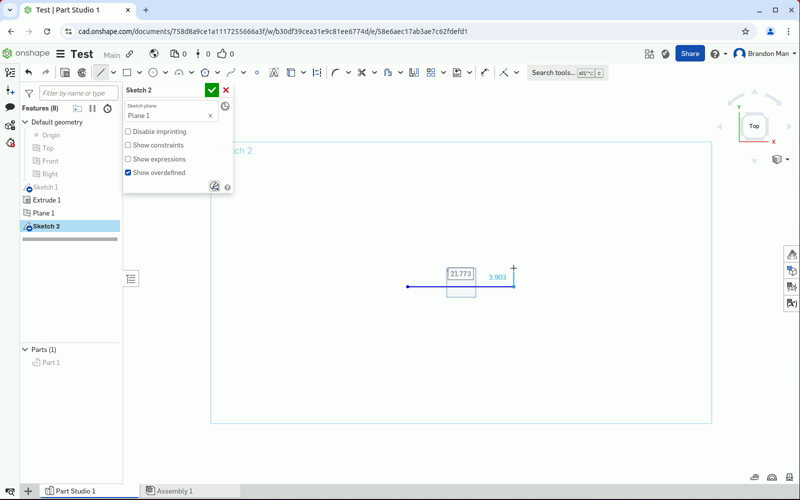
click(513, 267)
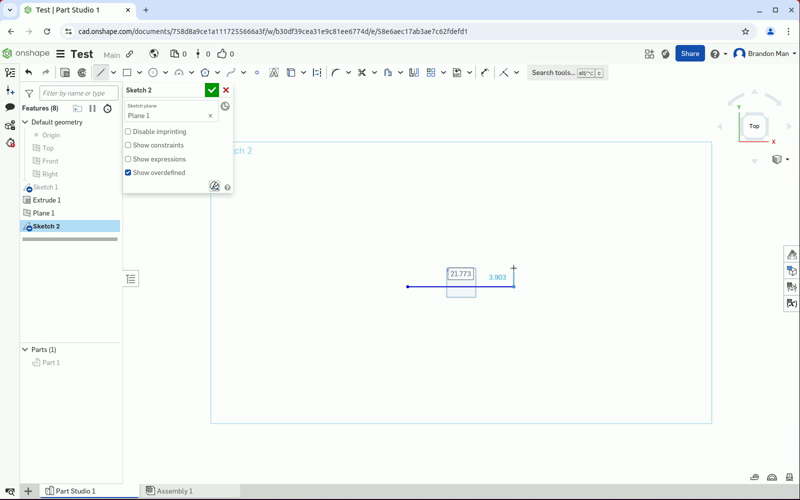
key_up(shift)
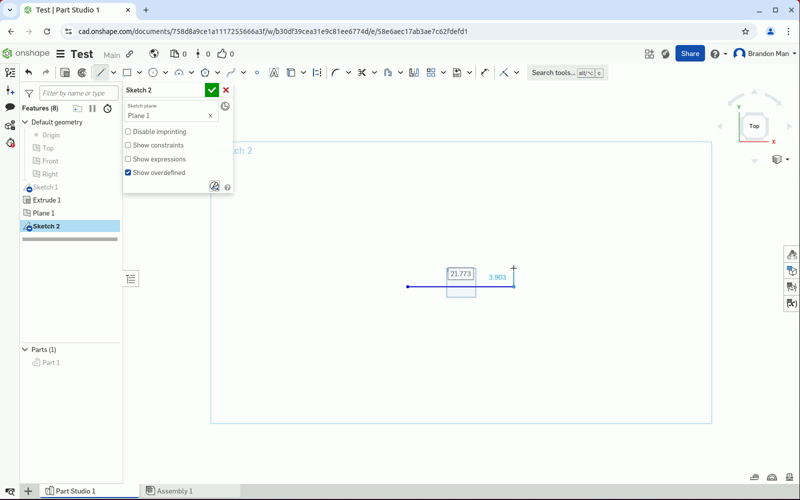
key_down(shift)
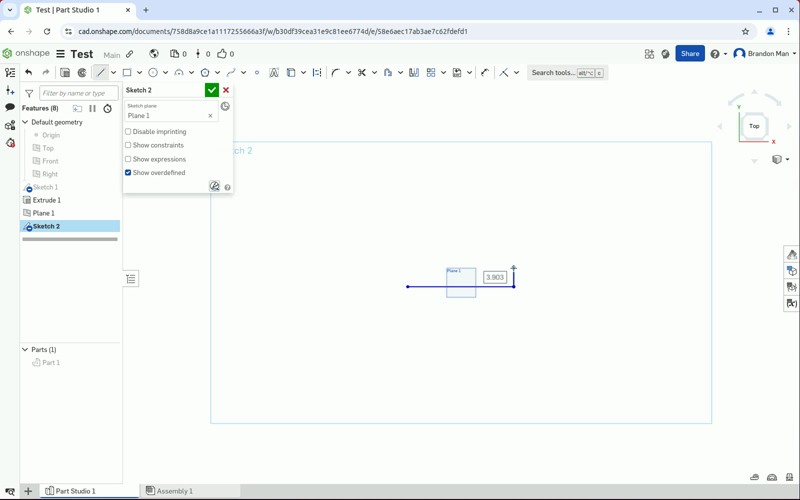
mouse_move(407, 267)
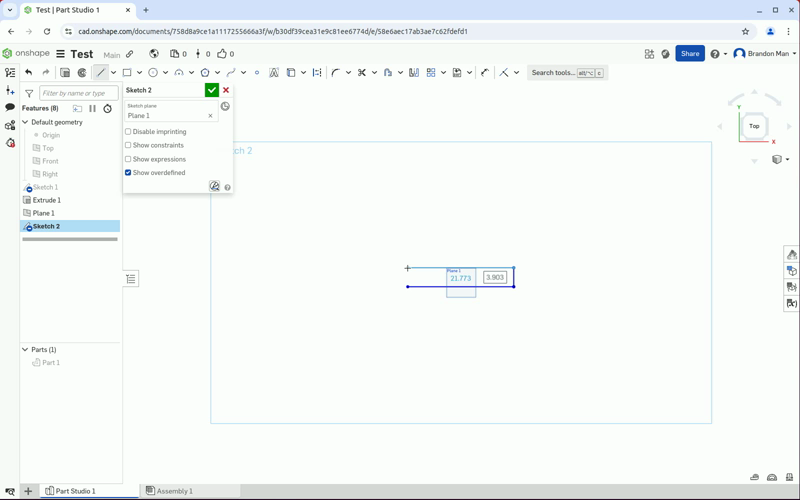
click(407, 267)
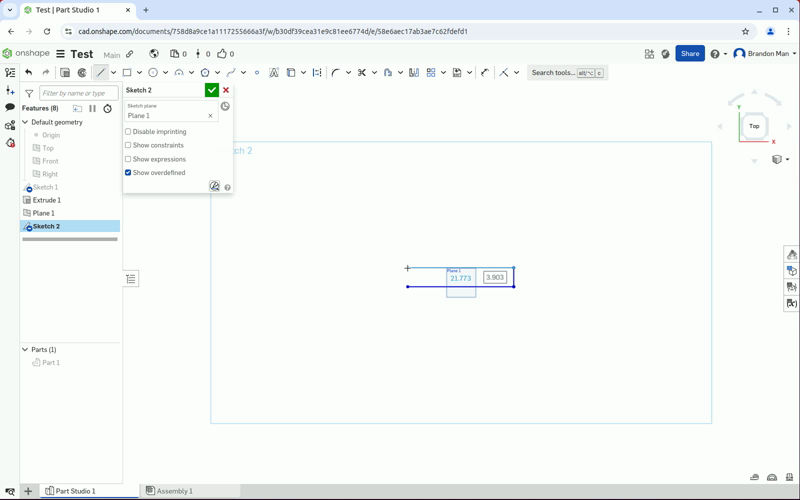
key_up(shift)
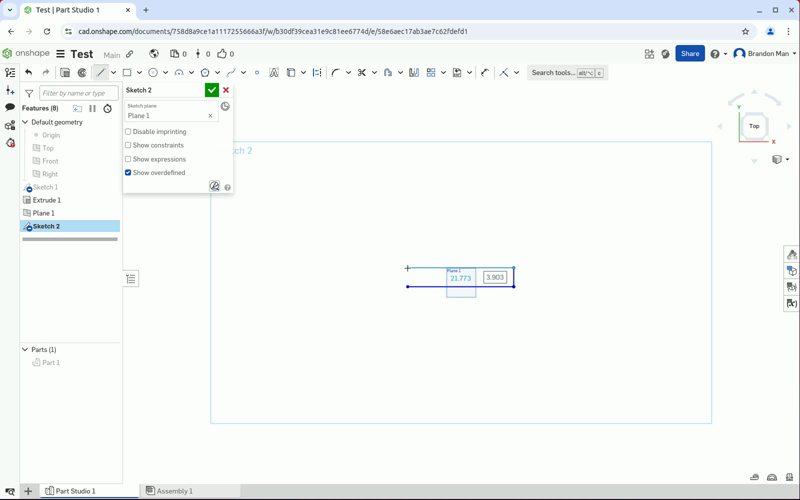
mouse_move(437, 267)
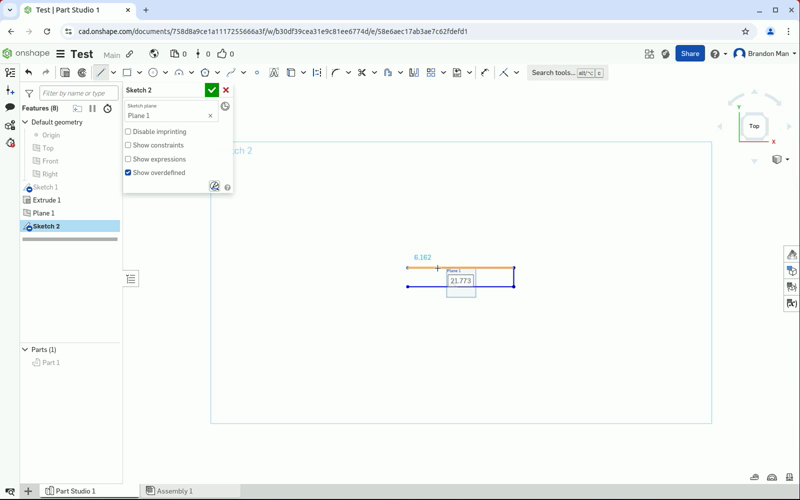
key_down(shift)
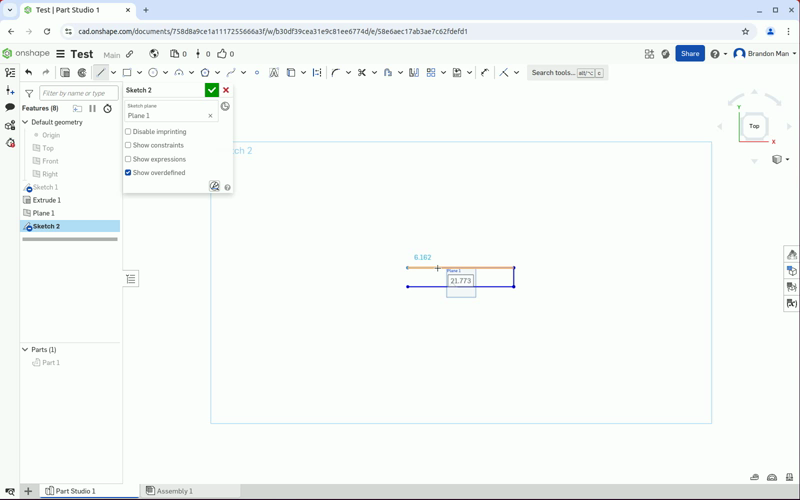
mouse_move(407, 286)
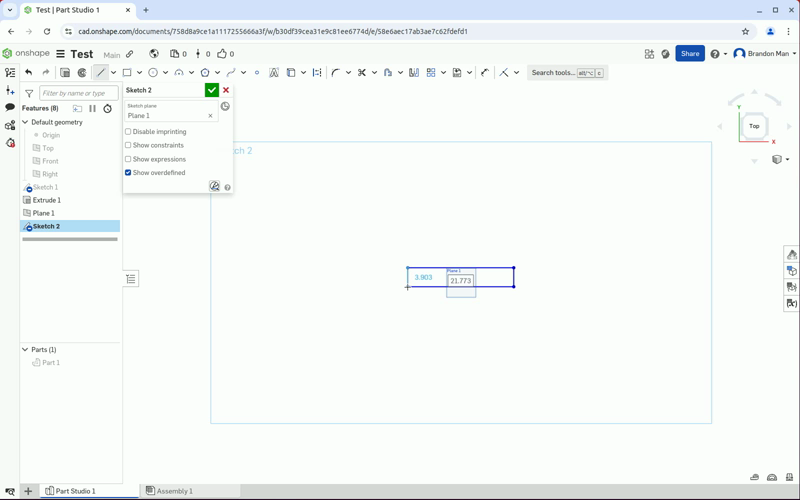
key_up(shift)
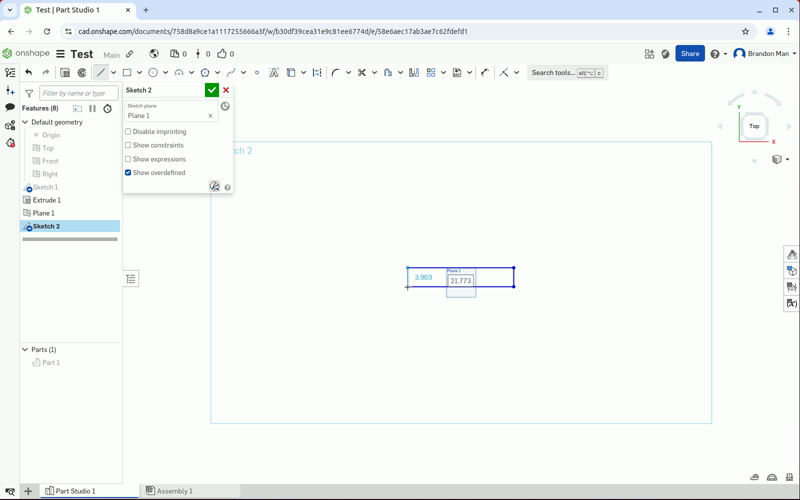
click(407, 286)
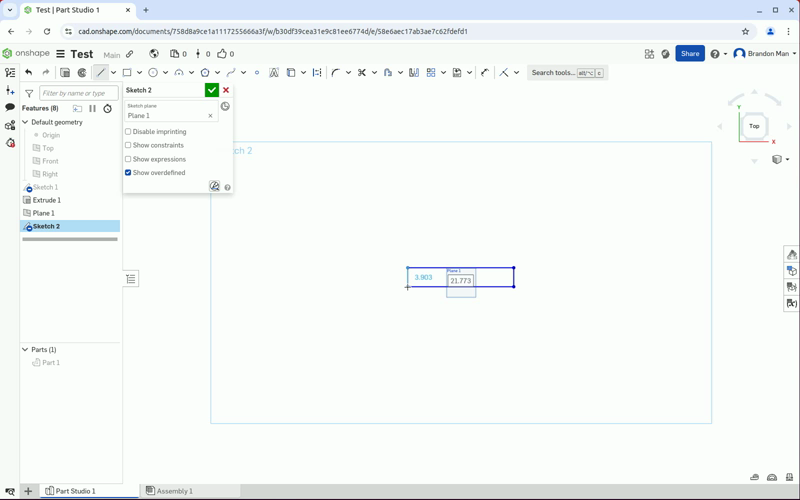
key(esc)
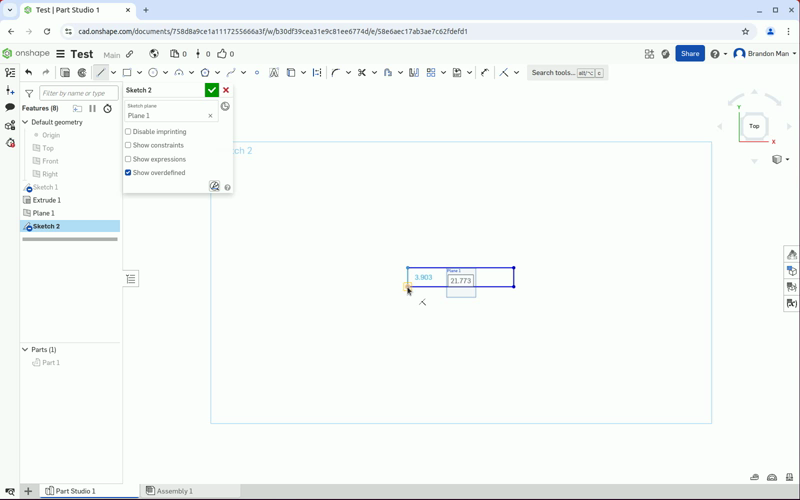
mouse_move(430, 272)
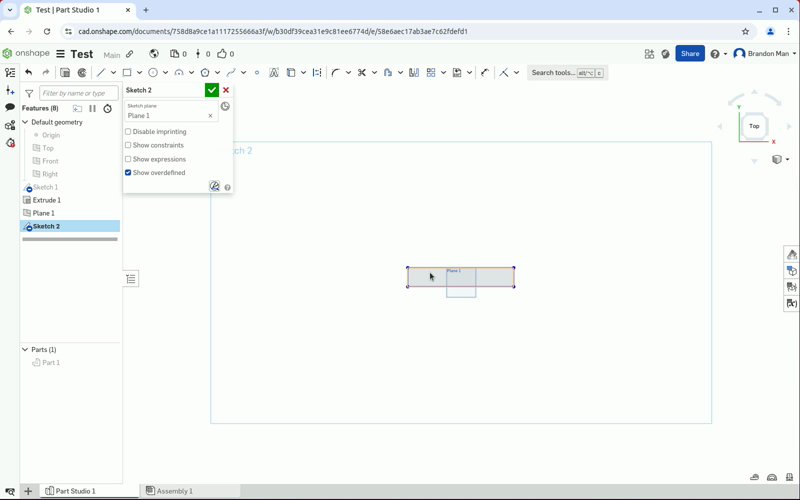
click(430, 272)
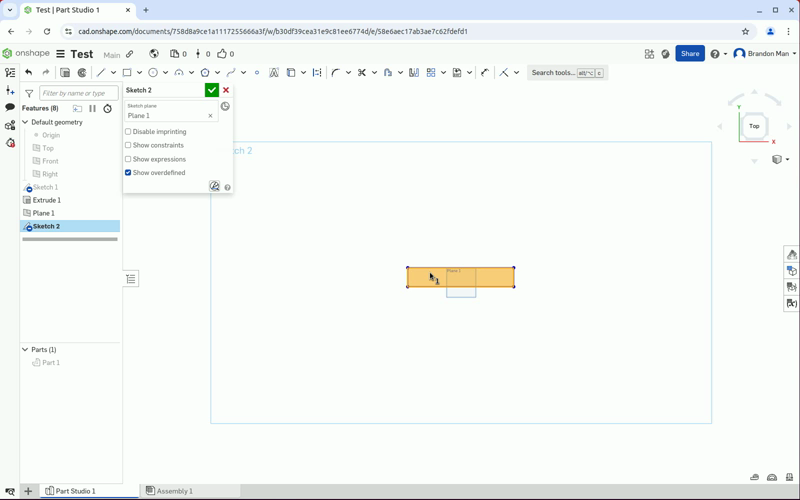
mouse_move(73, 352)
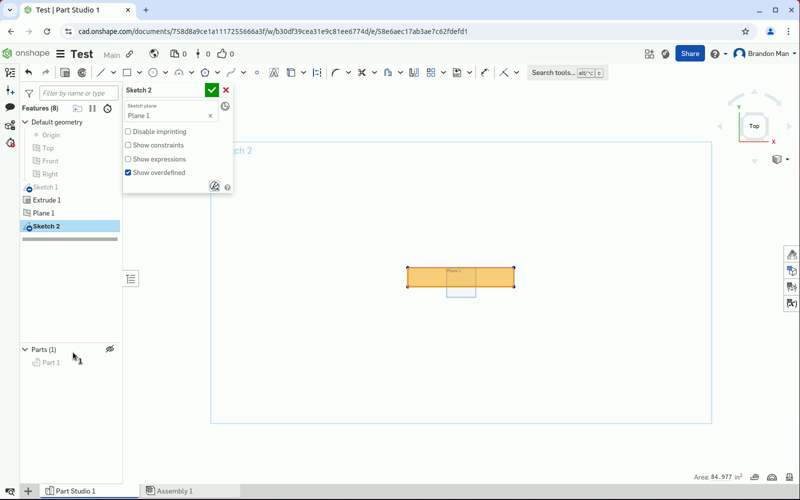
key(shift+y)
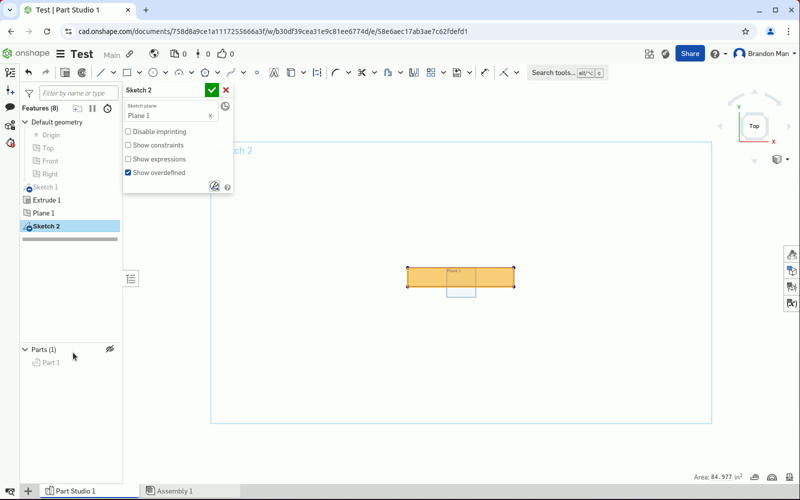
key(shift+e)
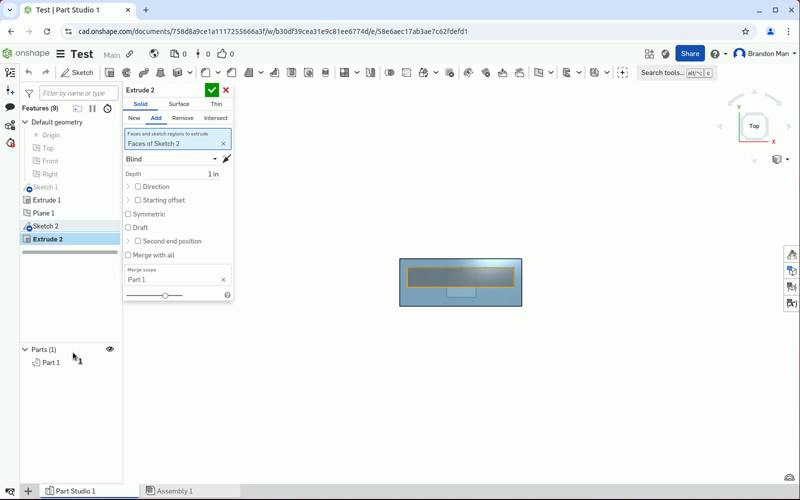
mouse_move(143, 106)
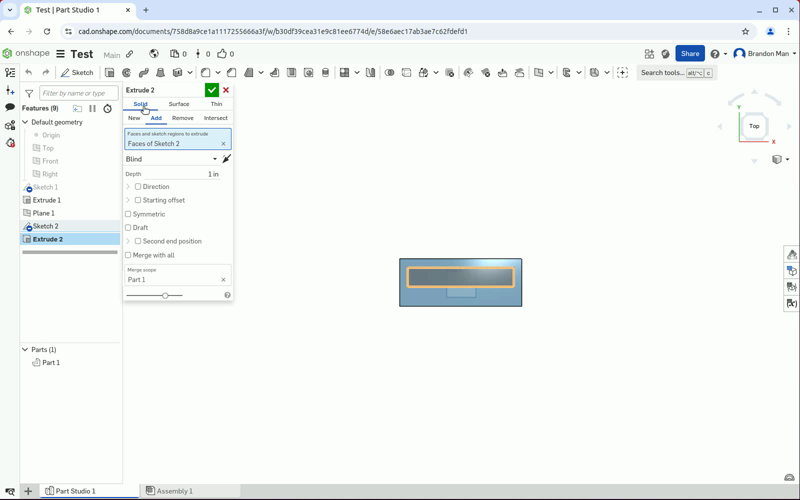
click(143, 106)
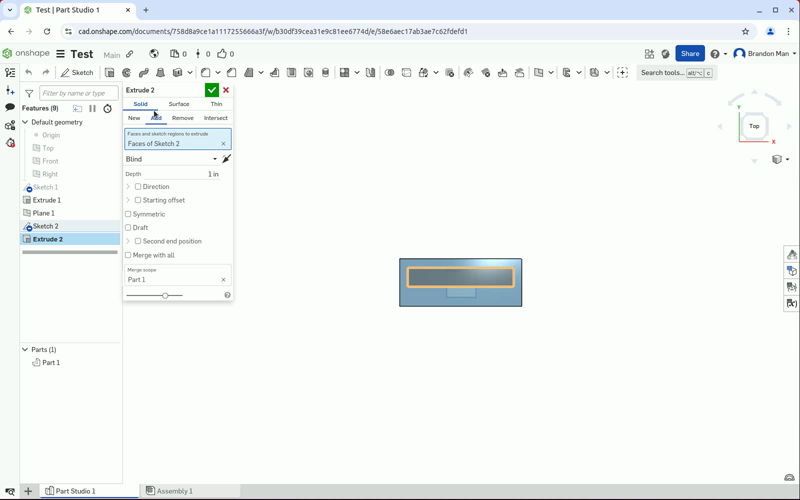
mouse_move(186, 120)
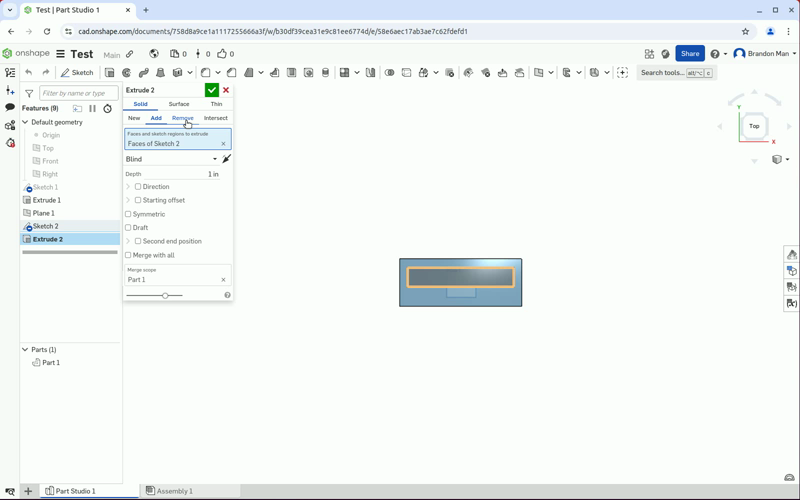
click(186, 120)
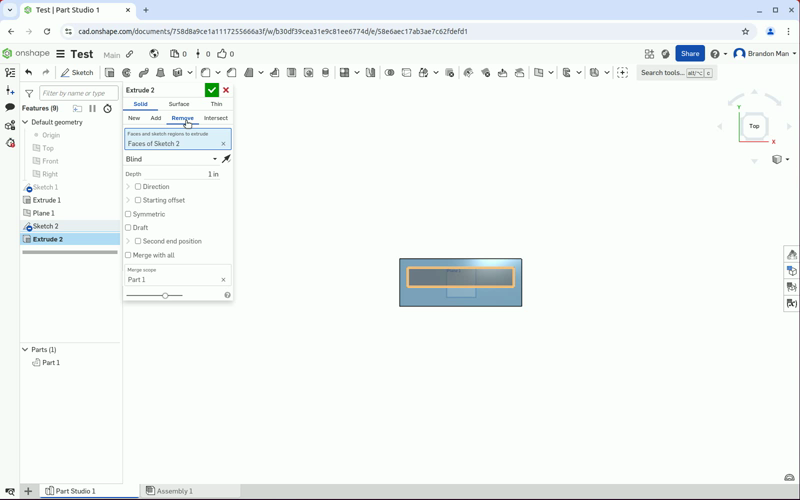
key(tab, 4)
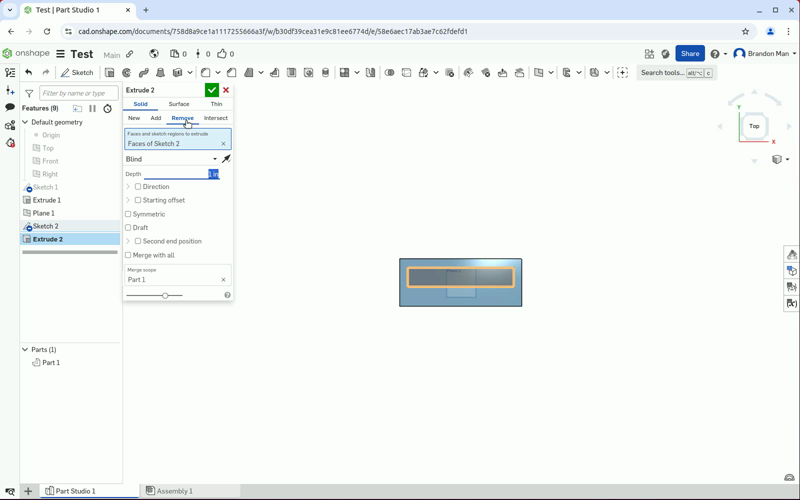
text(23.108)
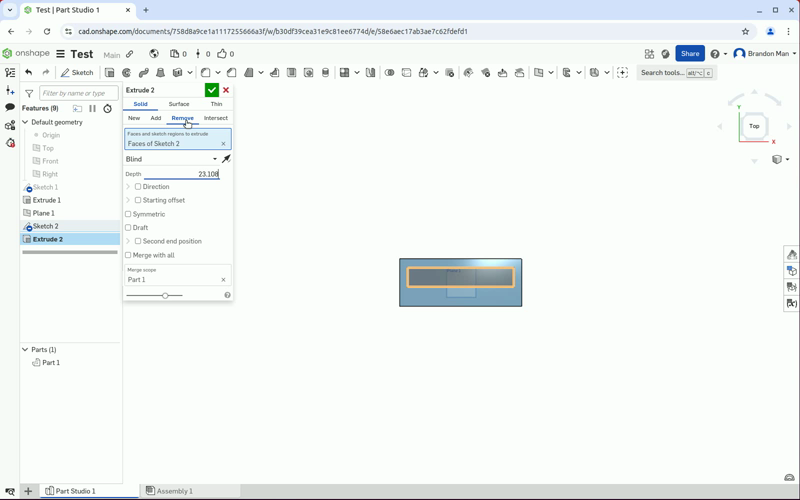
key(tab, 6)
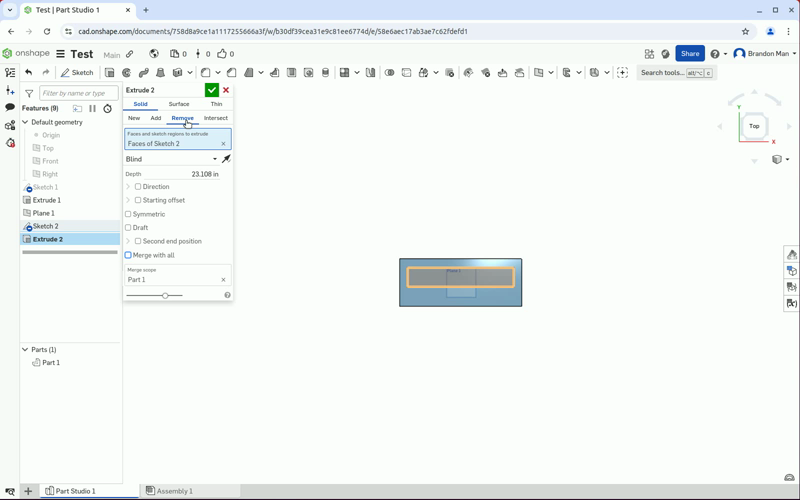
key(space)
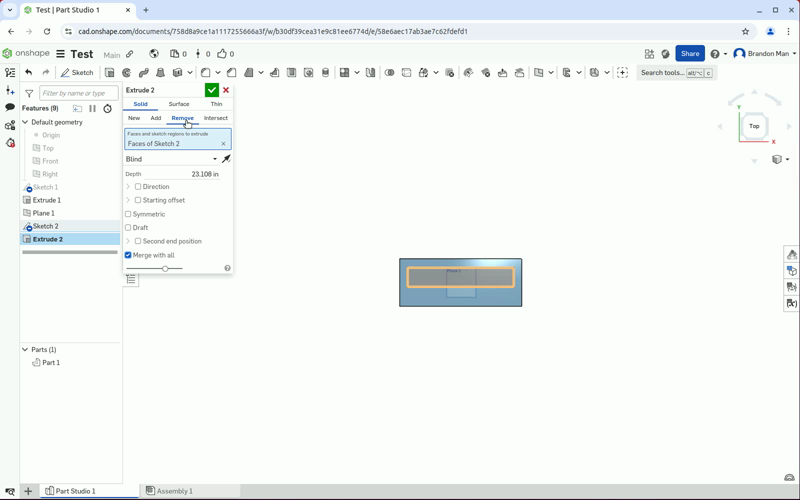
key(enter)
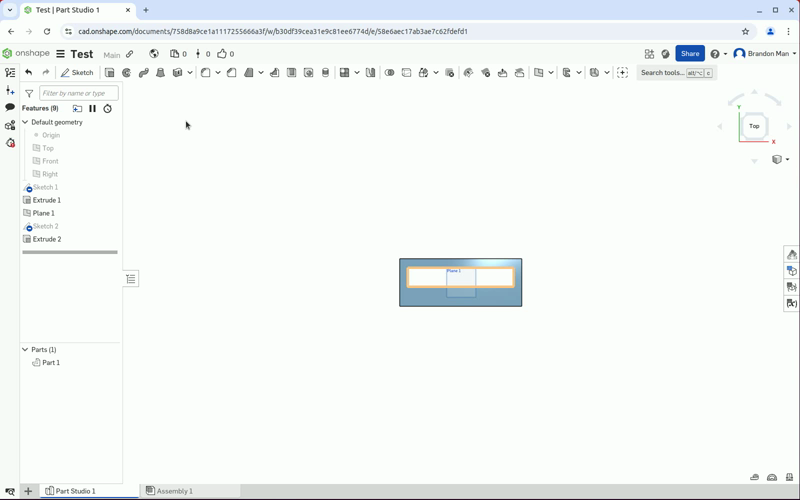
key(shift+h)
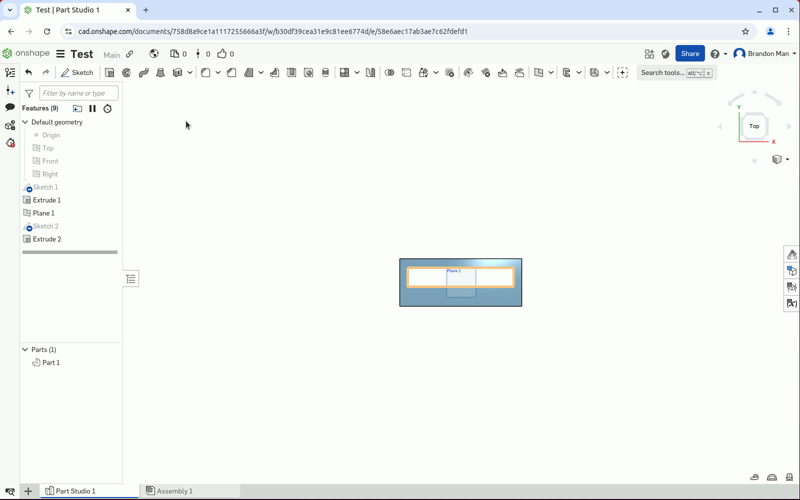
key(shift+h)
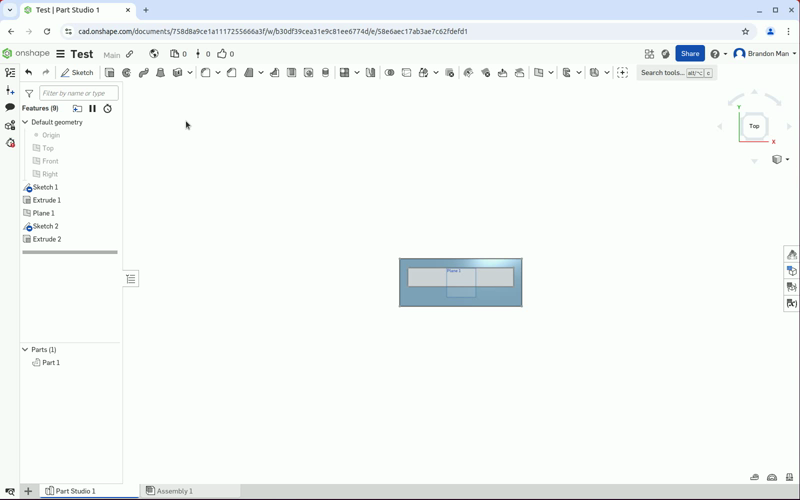
key(shift+7)
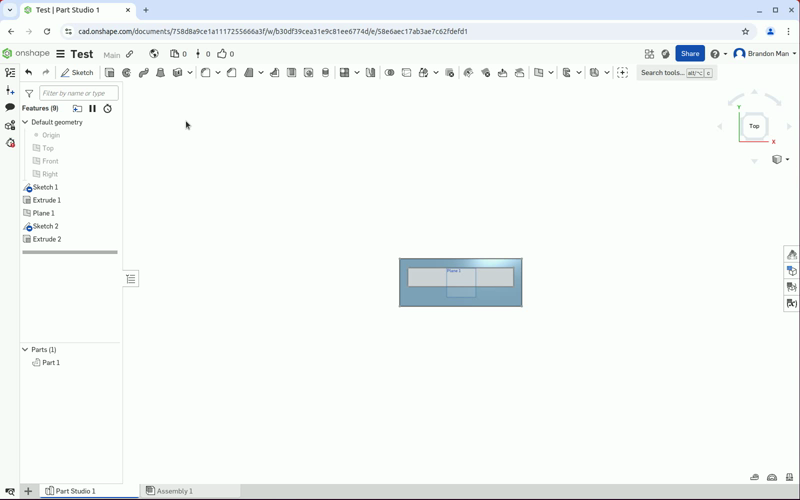
key(up, 3)
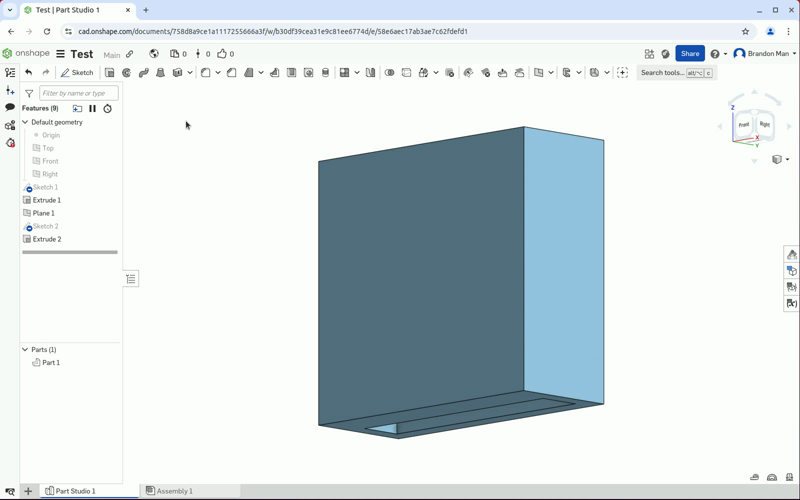
key(left, 3)
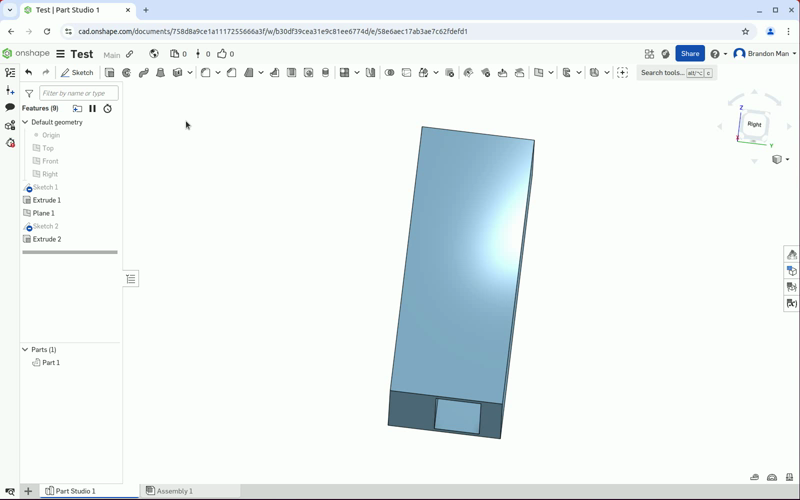
key(right, 3)
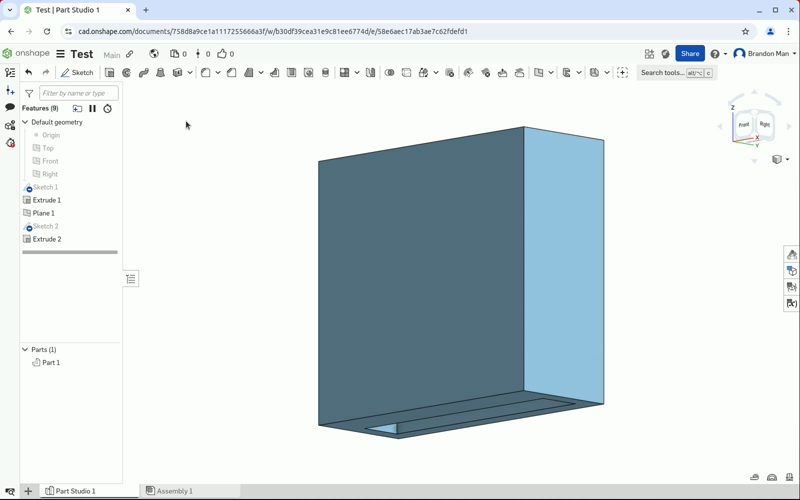
key(down, 3)
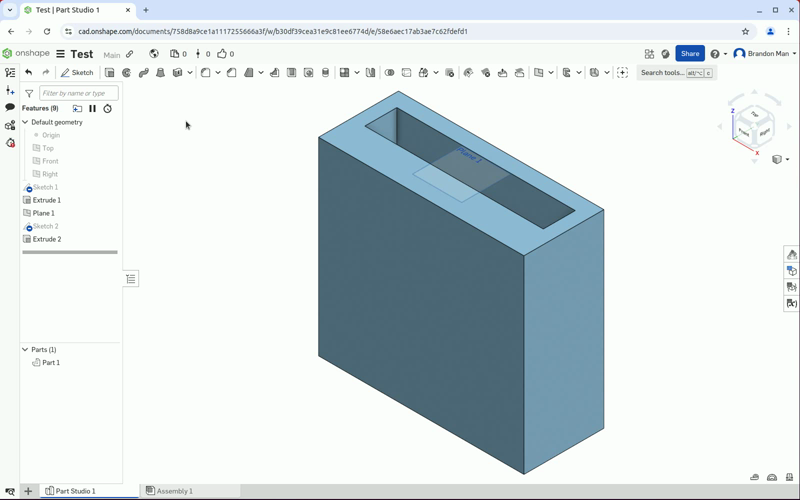
mouse_move(73, 189)
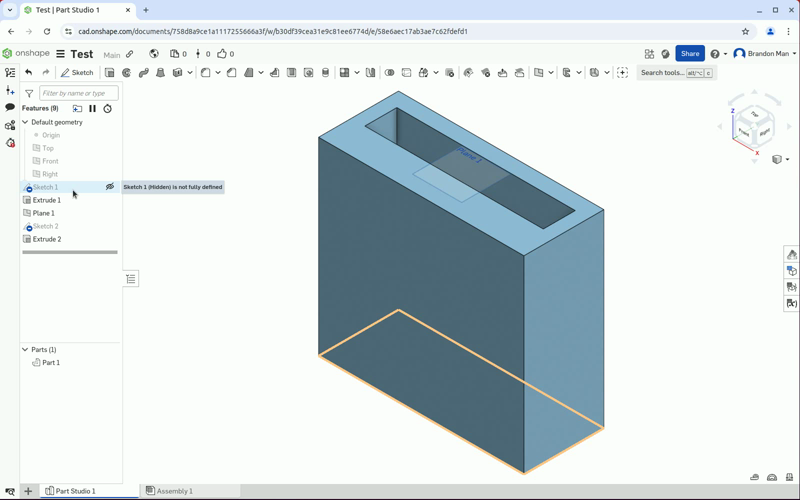
click(73, 189)